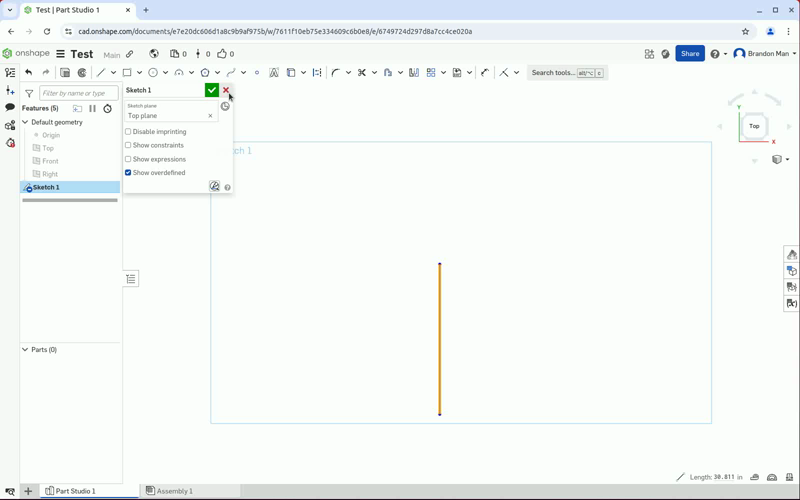
key(shift+h)
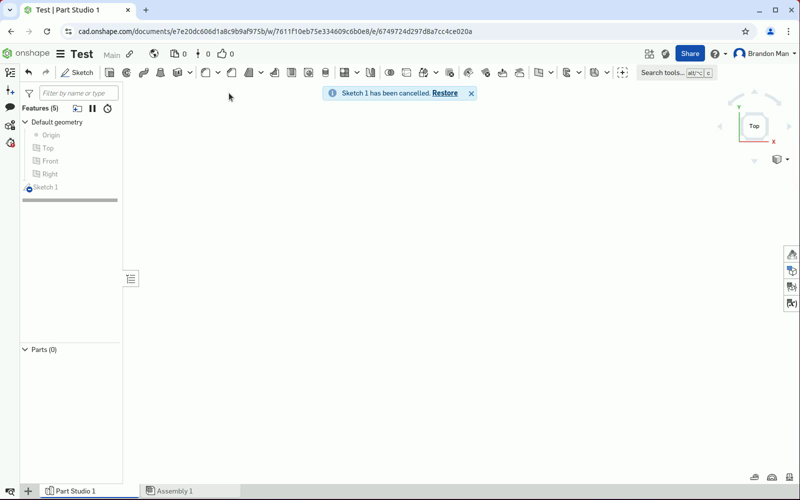
mouse_move(73, 352)
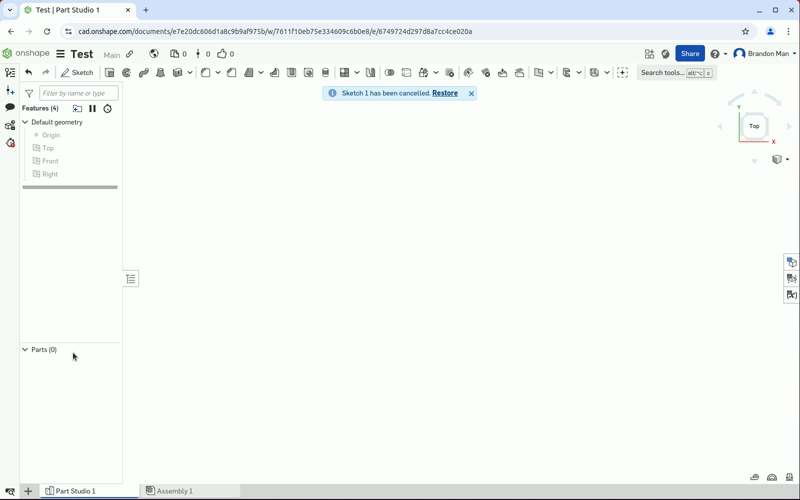
key(y)
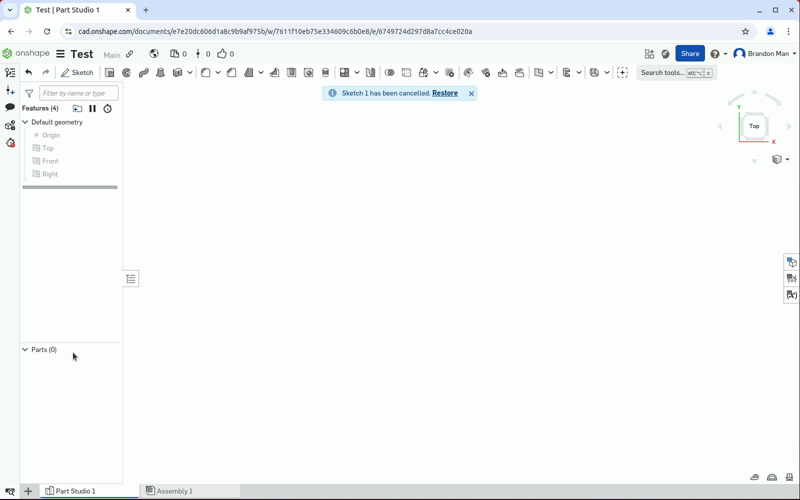
key(shift+p)
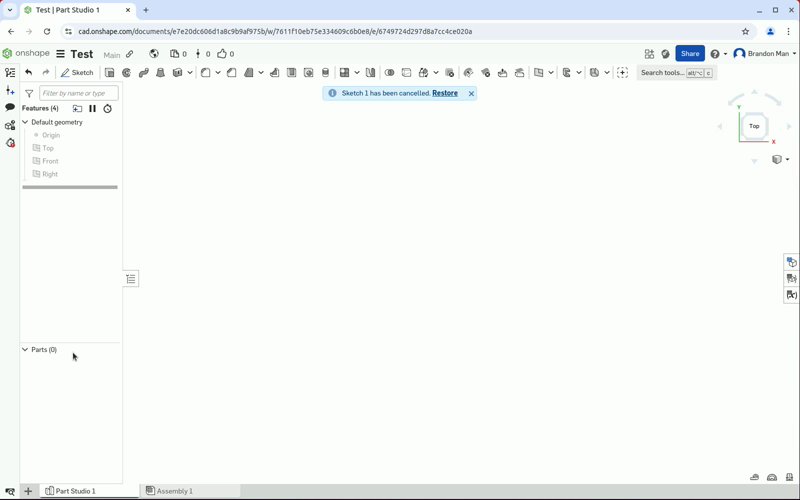
key(space)
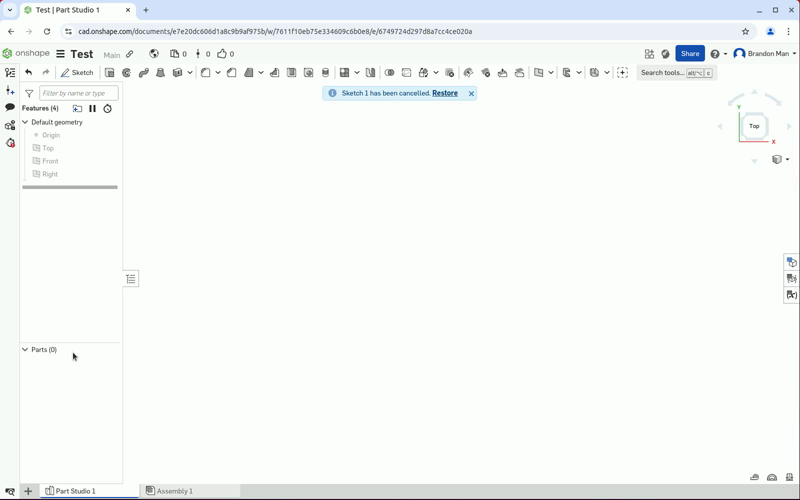
key_down(shift)
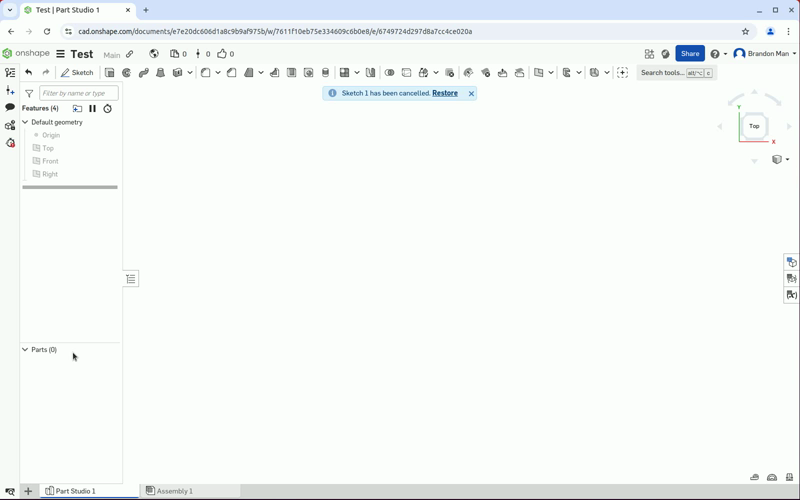
key(up)
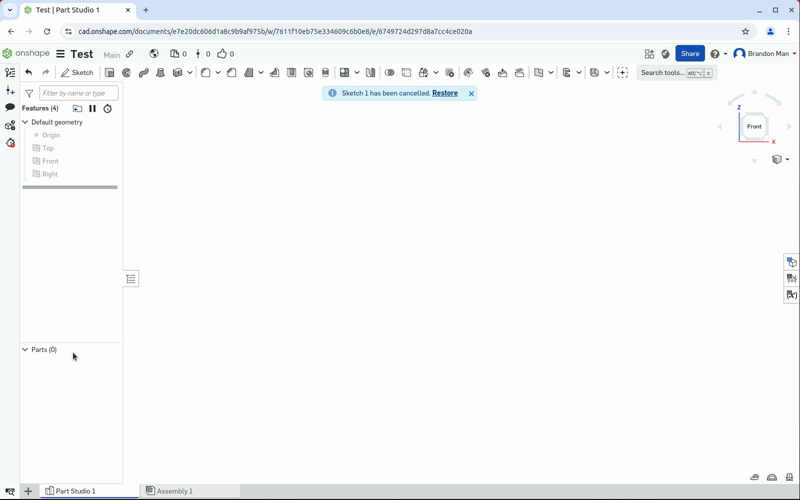
key_up(shift)
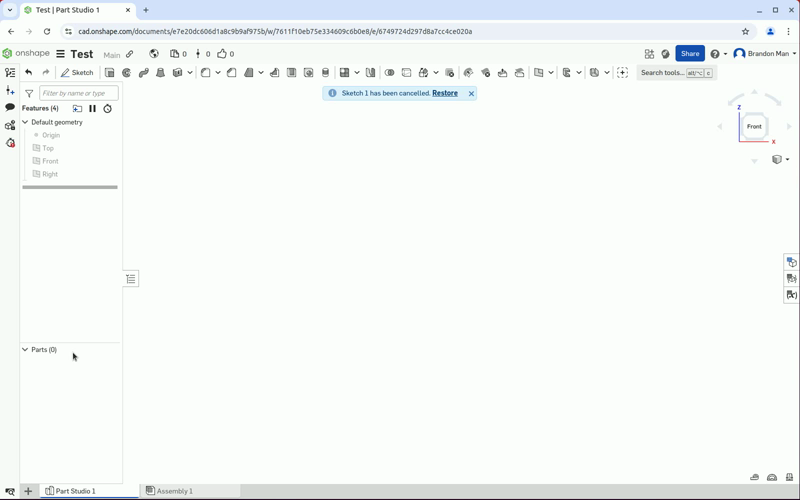
mouse_move(73, 352)
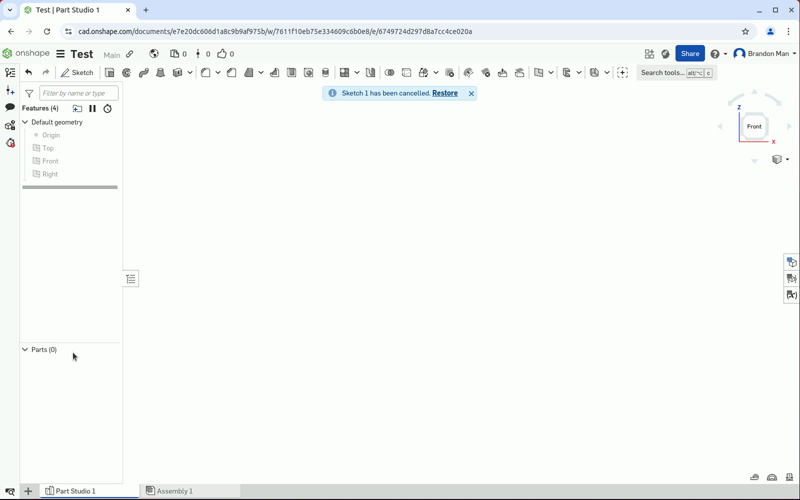
key(shift+y)
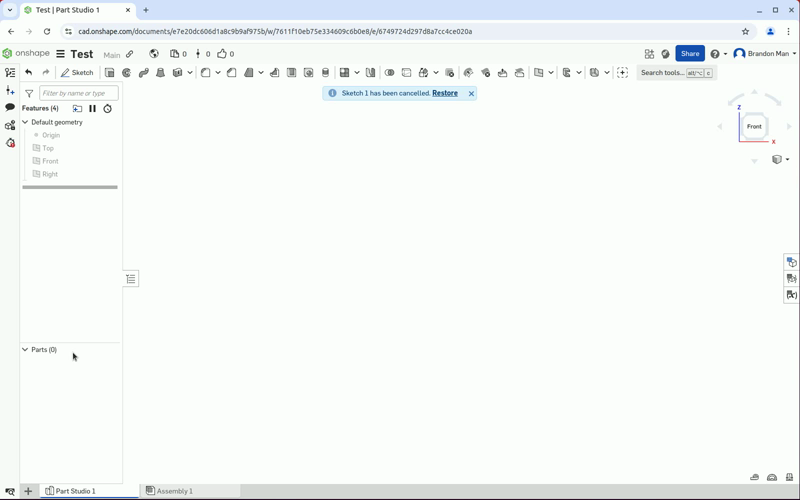
key(shift+s)
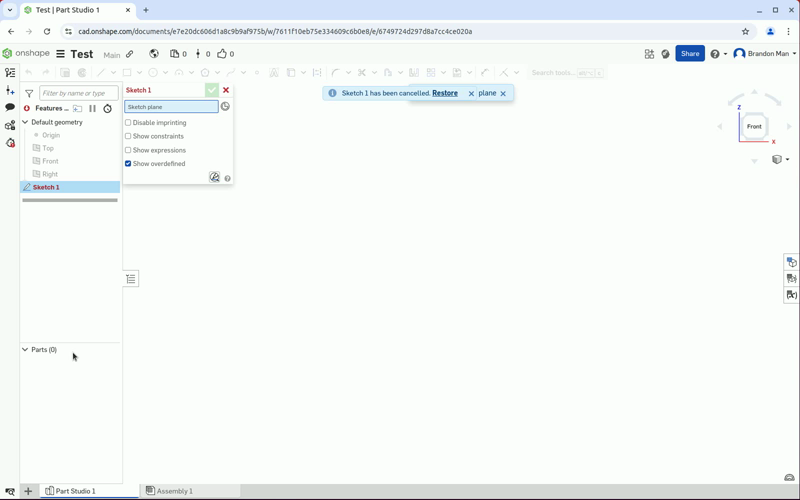
mouse_move(73, 163)
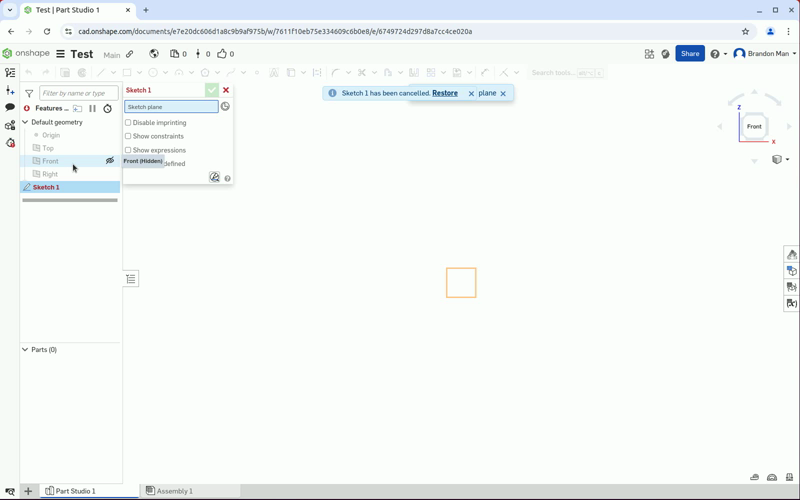
click(73, 163)
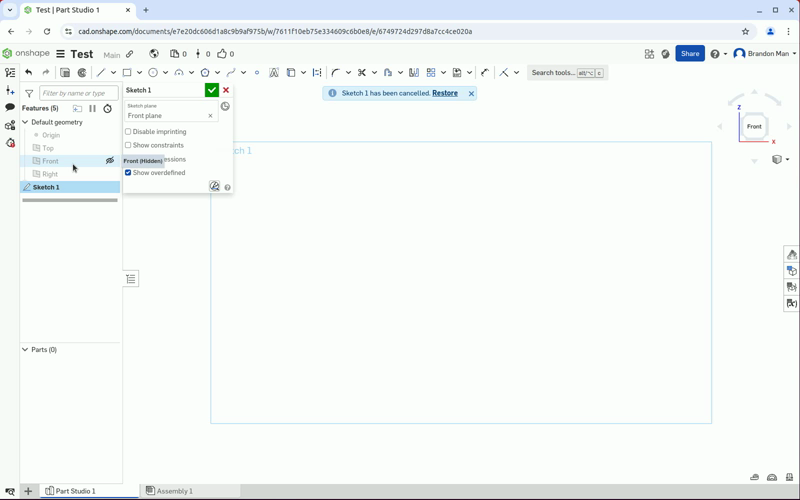
mouse_move(73, 352)
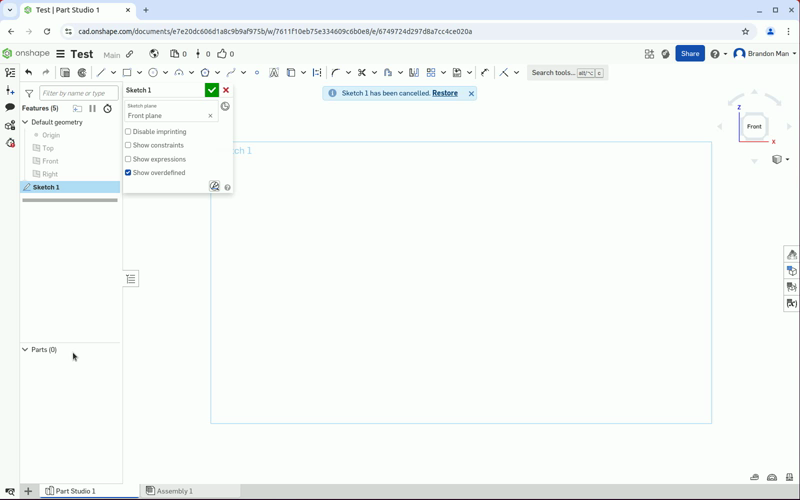
key(y)
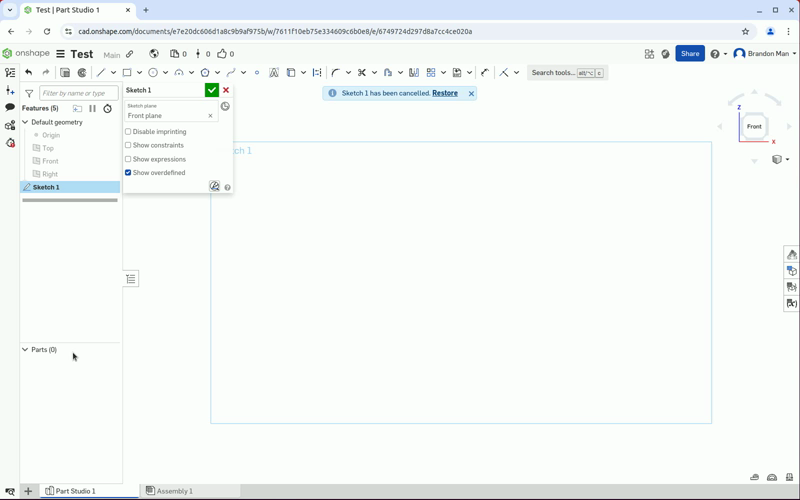
key(l)
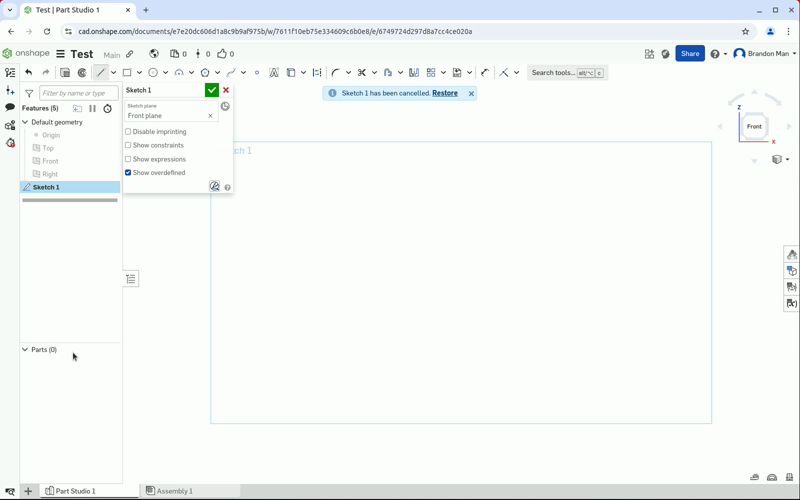
key_down(shift)
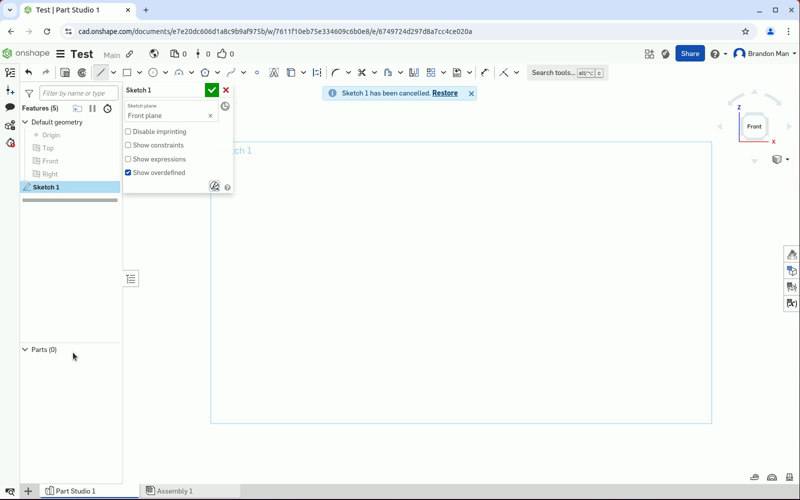
mouse_move(348, 353)
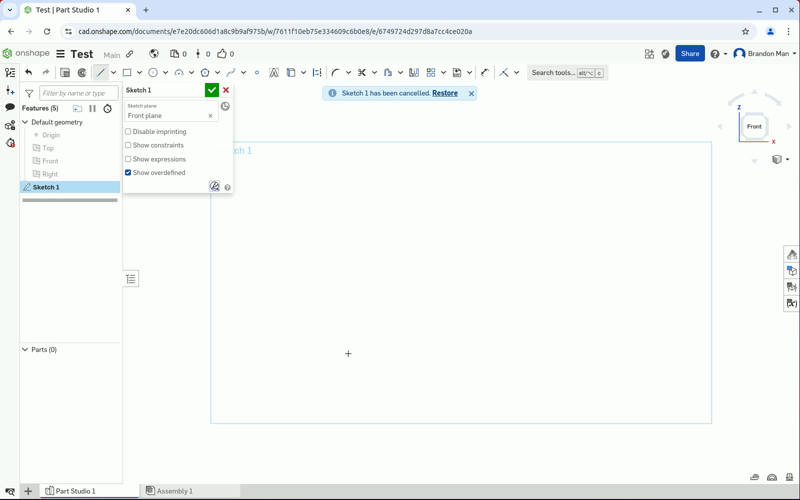
click(348, 353)
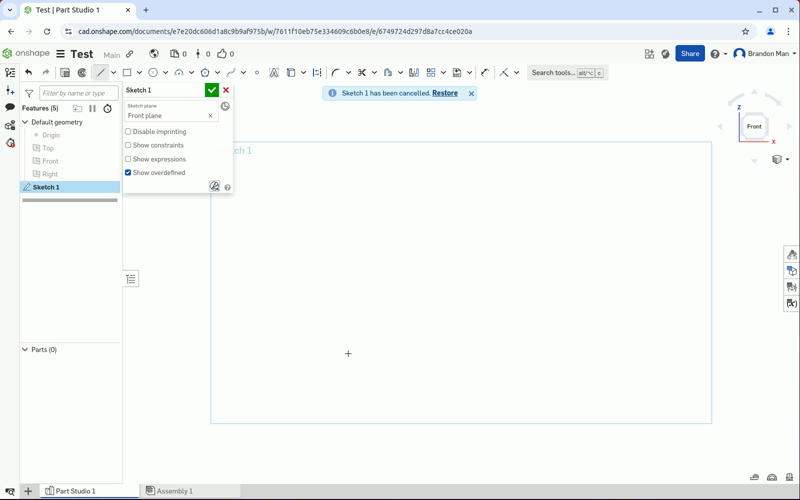
key_up(shift)
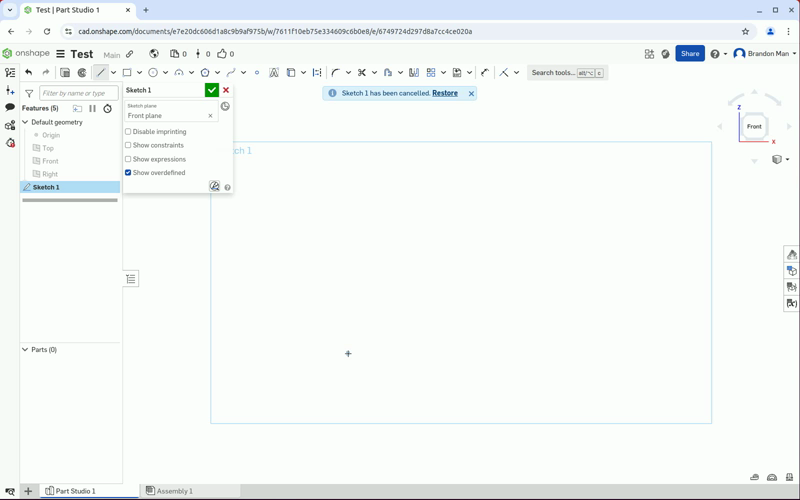
key_down(shift)
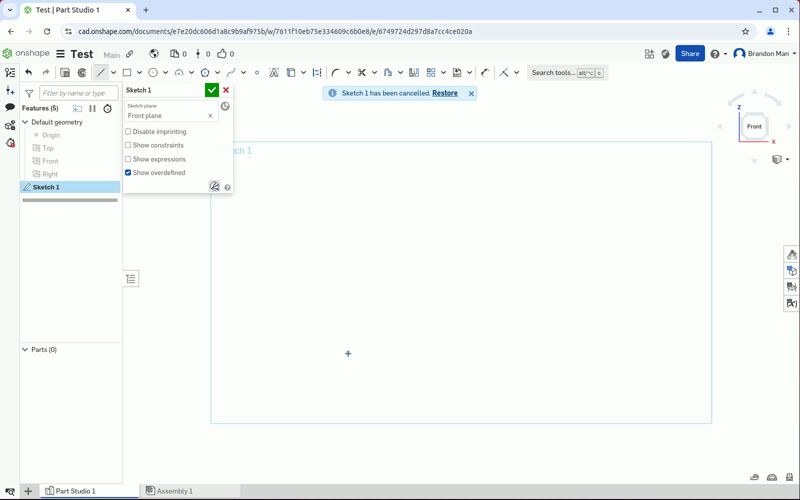
mouse_move(510, 353)
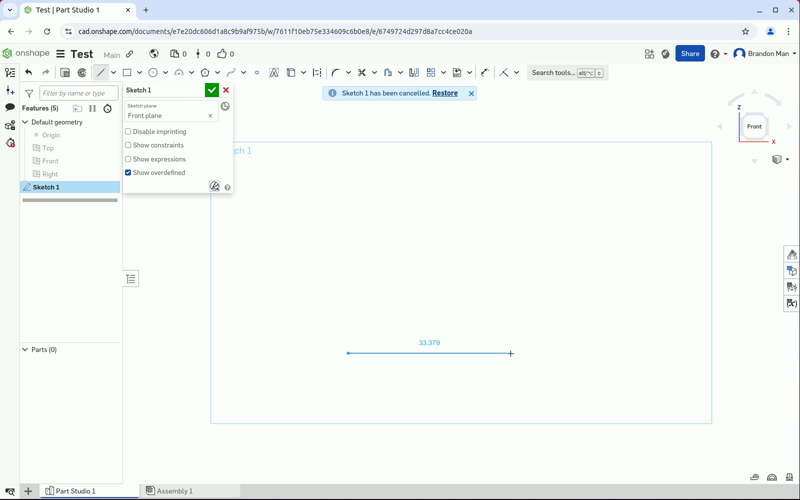
click(510, 353)
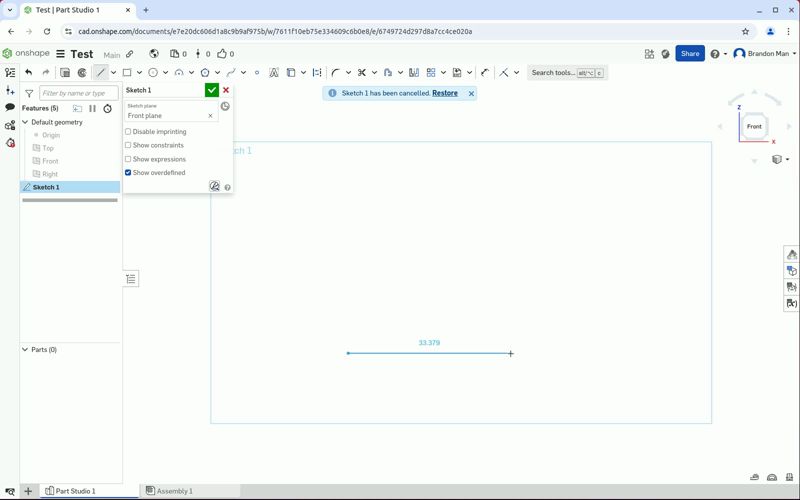
key_up(shift)
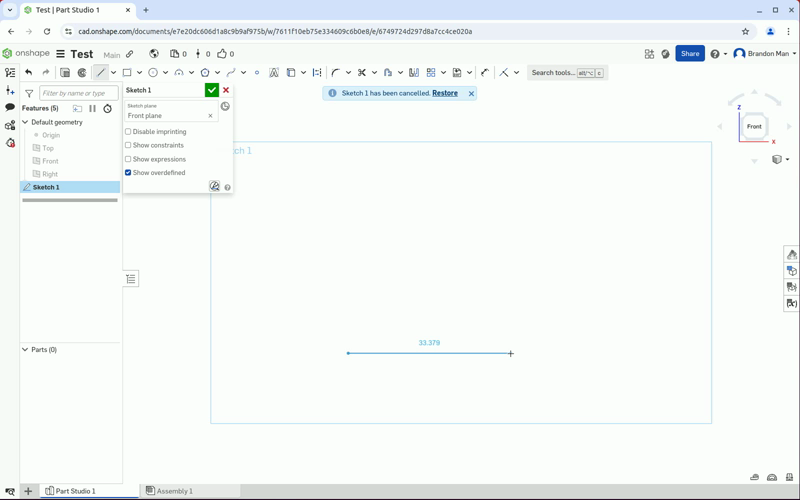
key_down(shift)
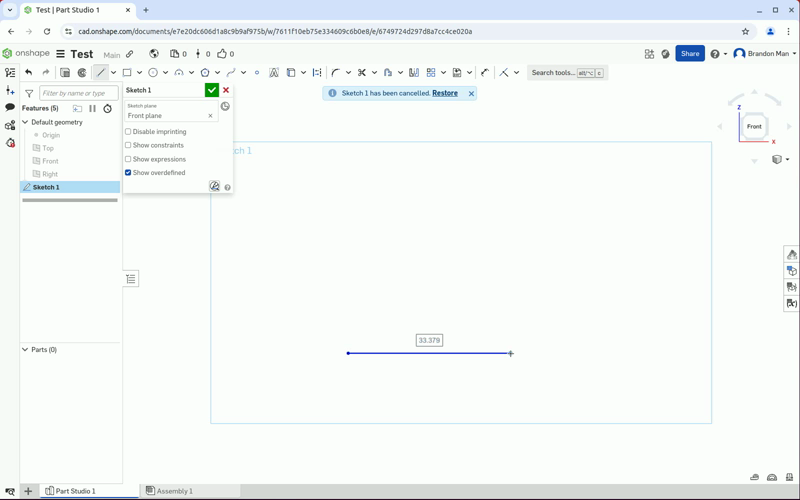
mouse_move(510, 238)
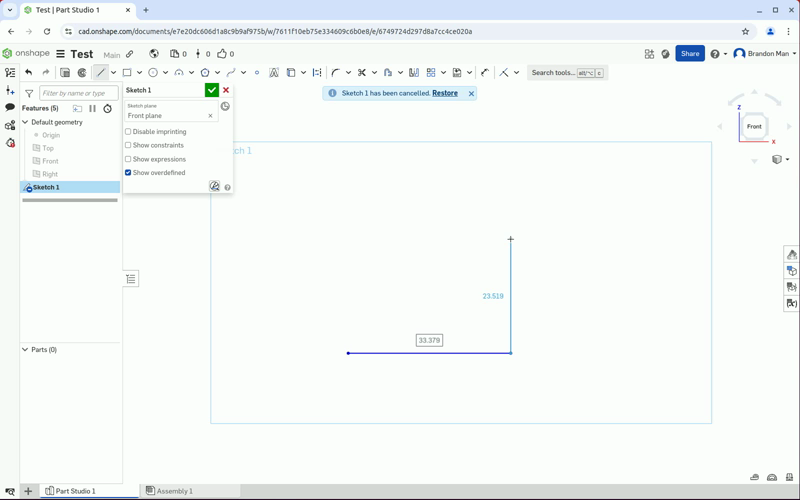
click(510, 238)
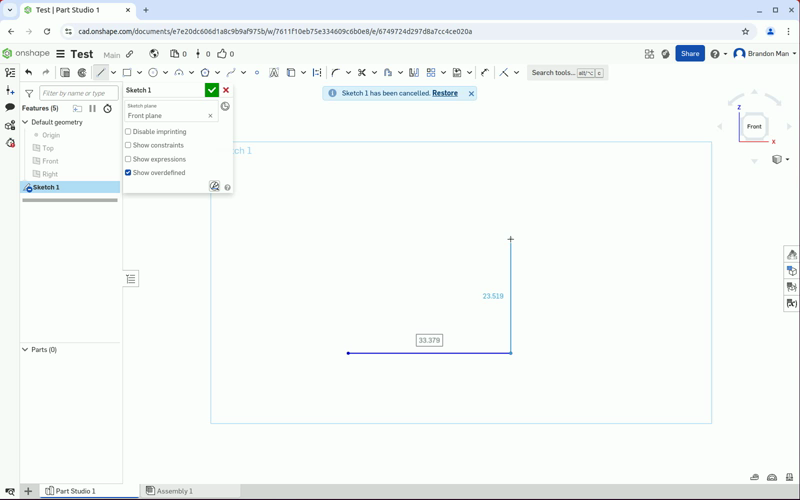
key_up(shift)
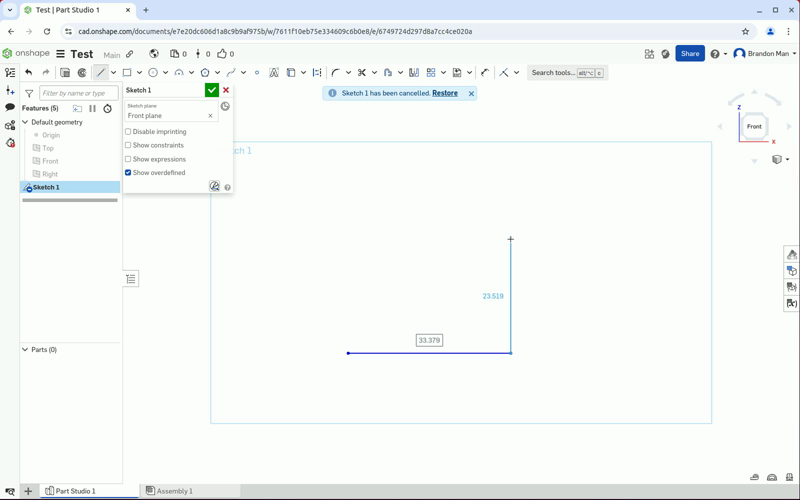
key_down(shift)
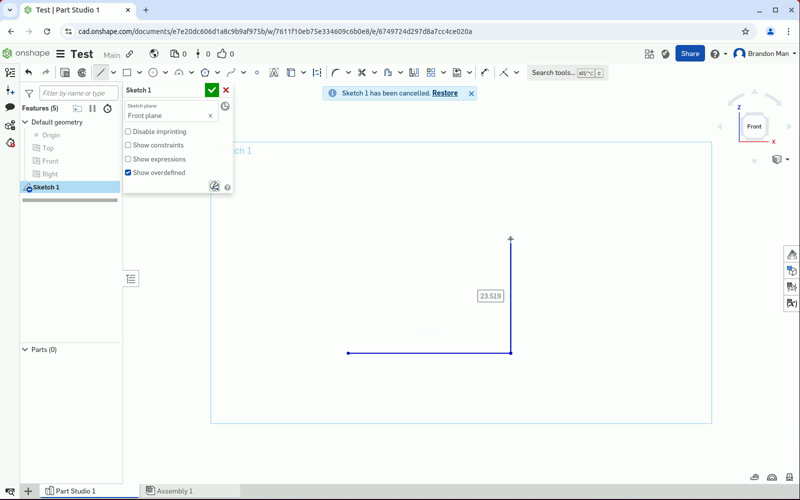
mouse_move(348, 238)
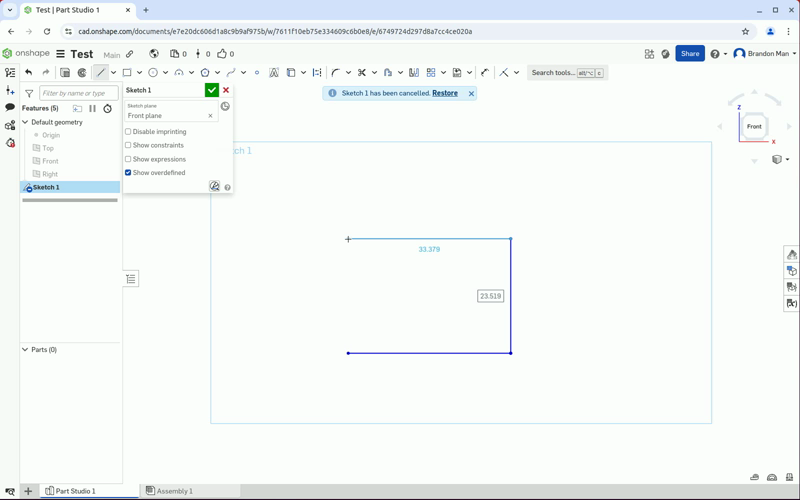
click(348, 238)
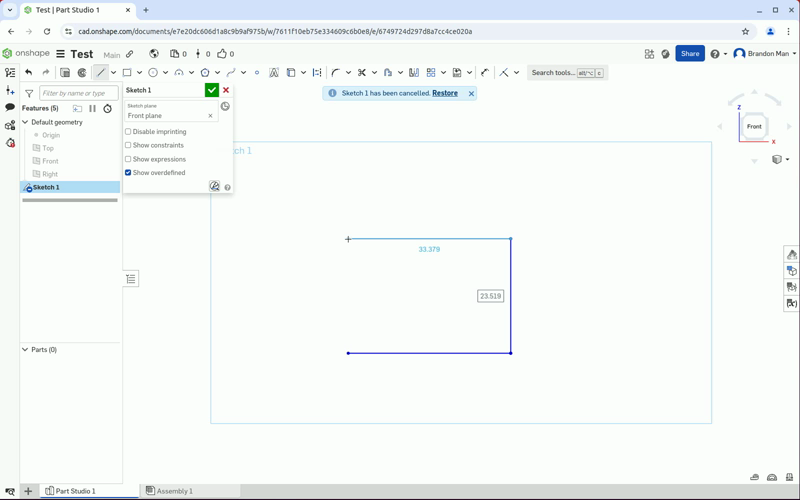
key_up(shift)
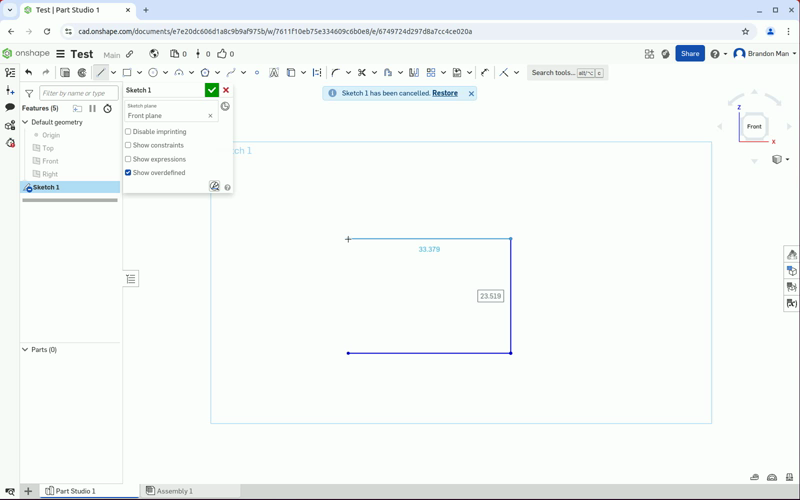
key_down(shift)
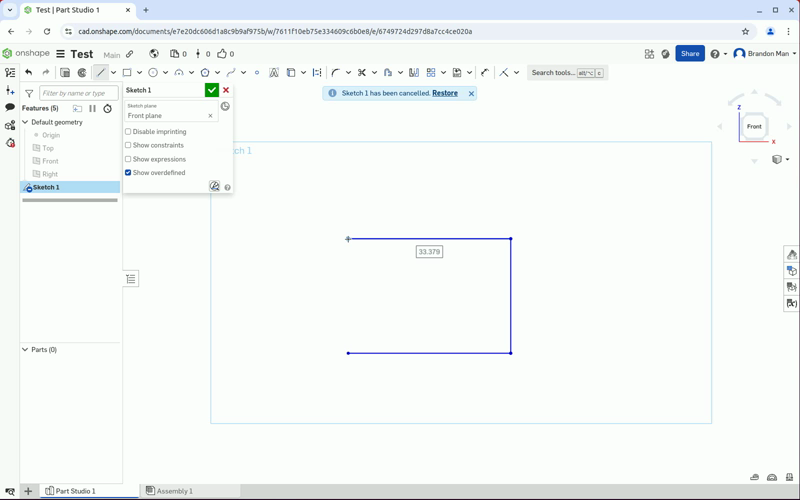
mouse_move(348, 353)
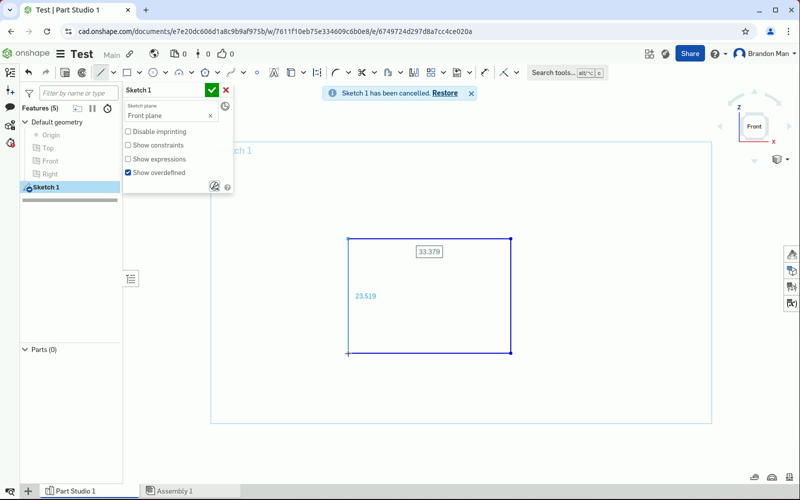
key_up(shift)
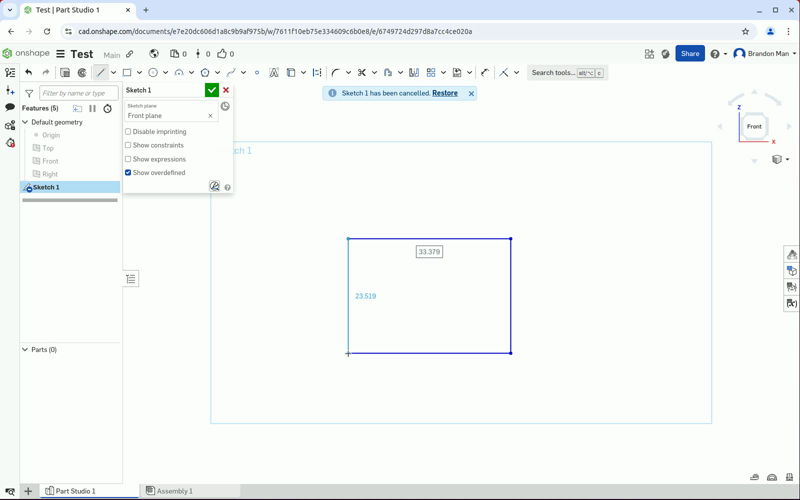
click(348, 353)
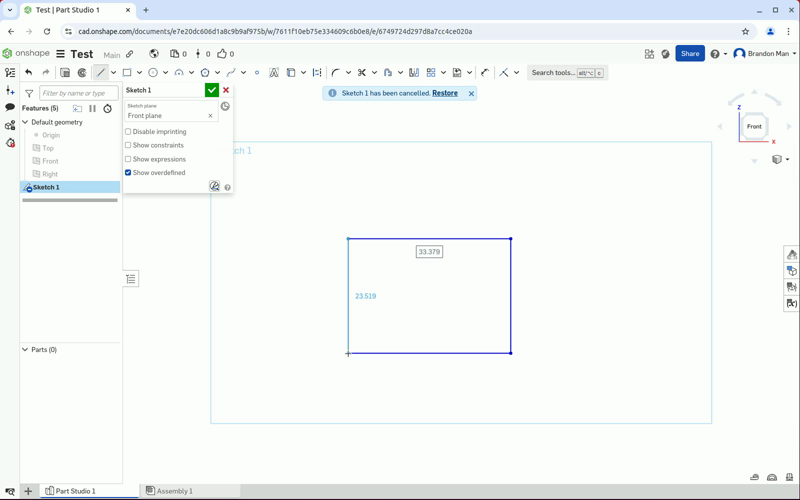
key(esc)
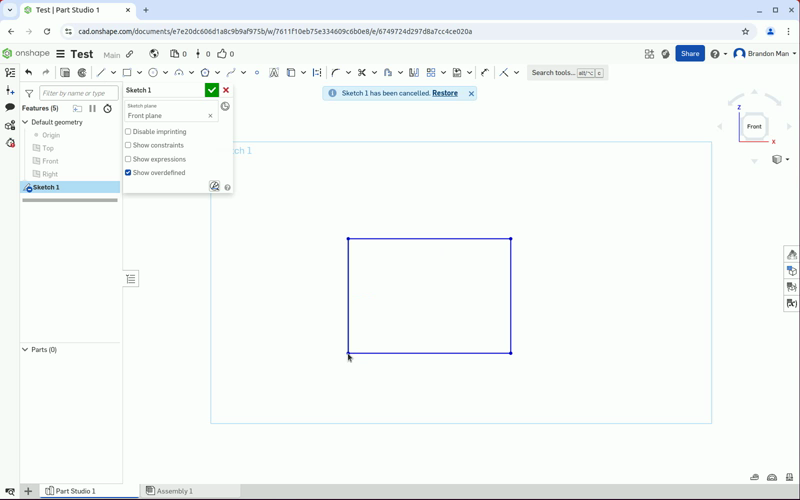
mouse_move(381, 293)
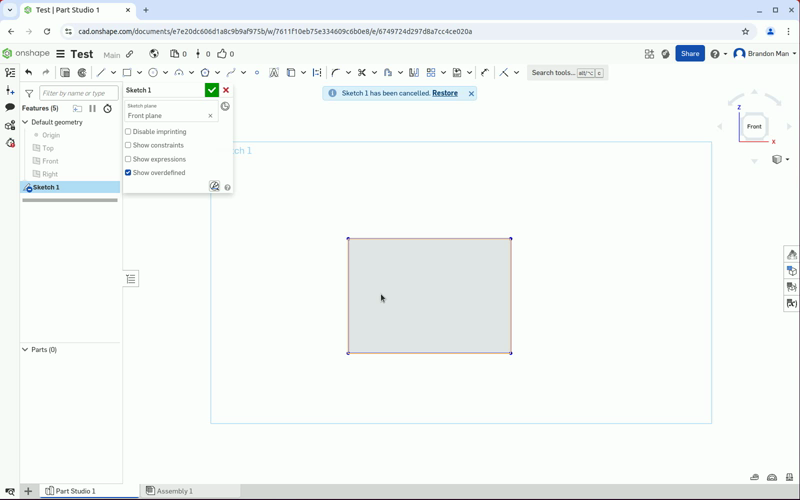
click(381, 293)
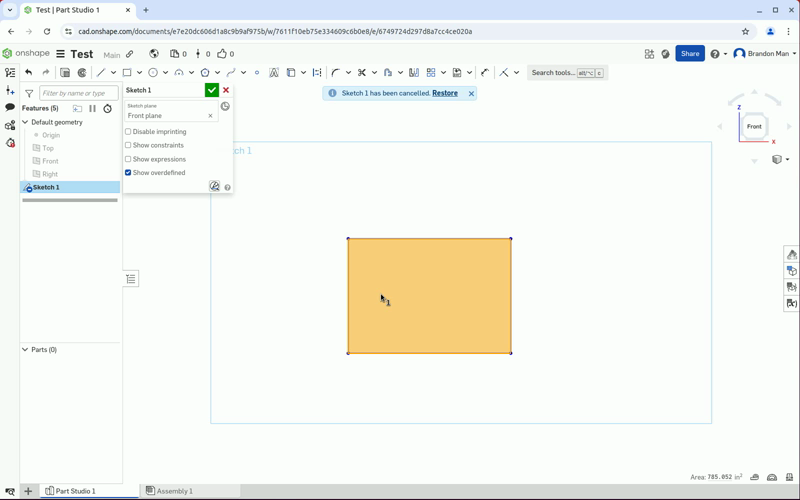
mouse_move(73, 352)
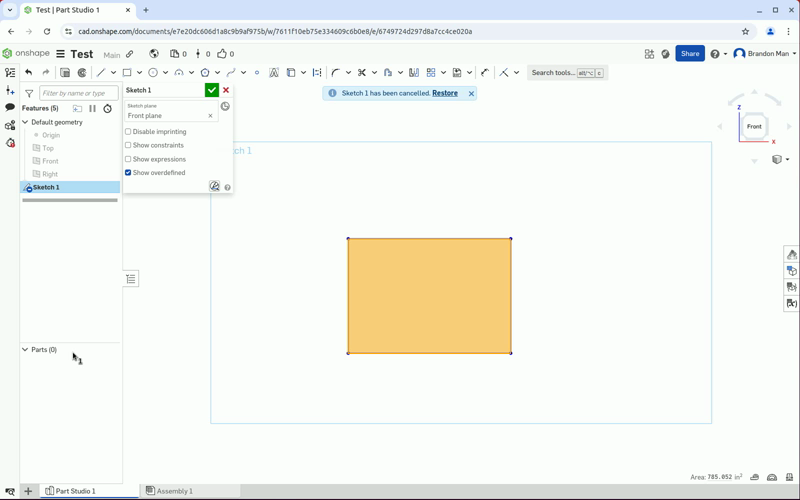
key(shift+y)
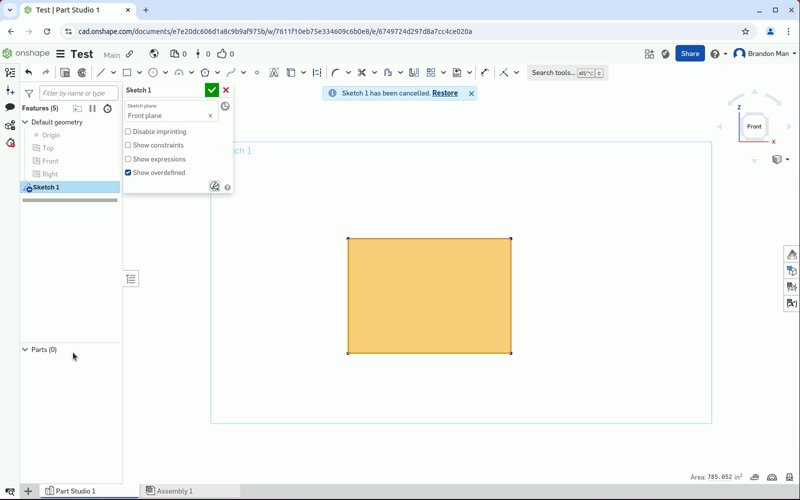
key(shift+e)
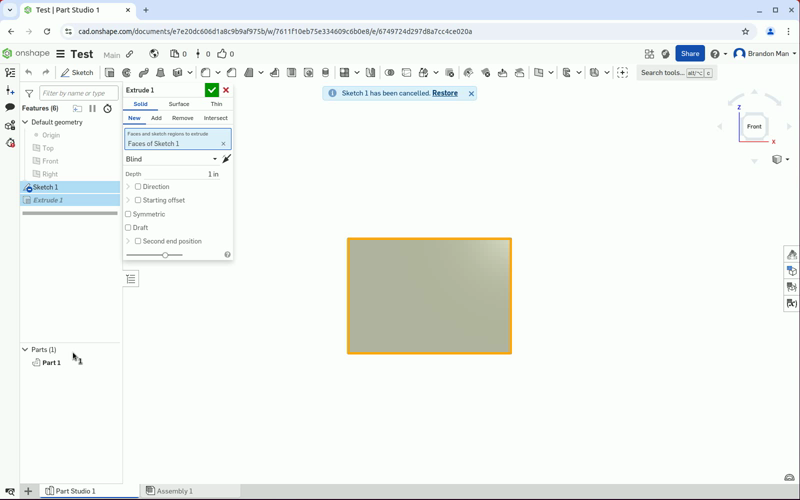
mouse_move(143, 106)
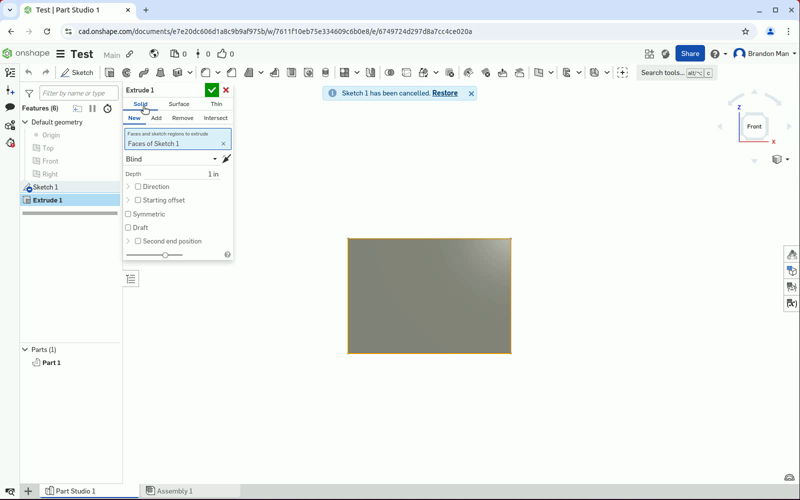
click(143, 106)
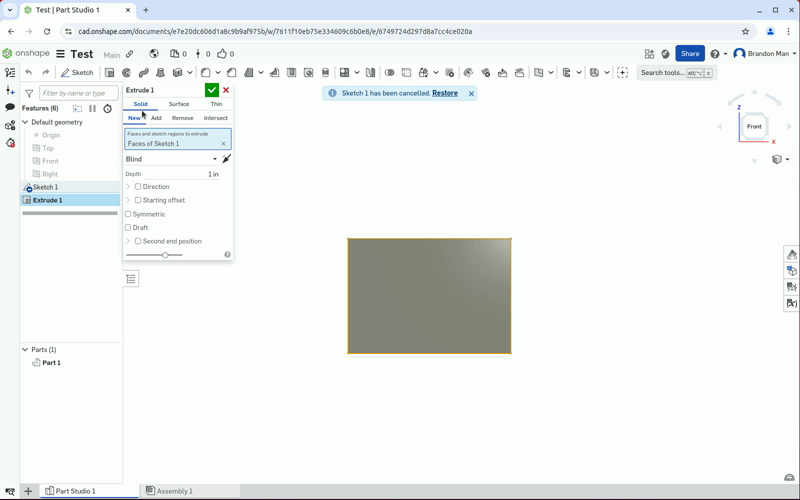
mouse_move(137, 120)
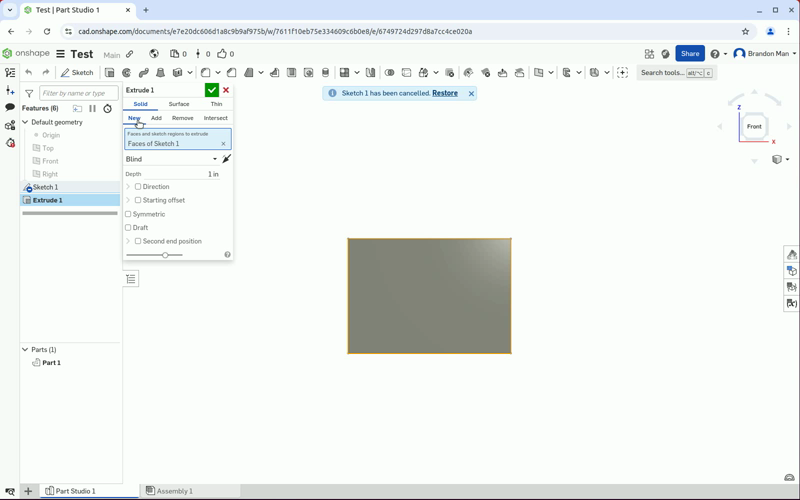
click(137, 120)
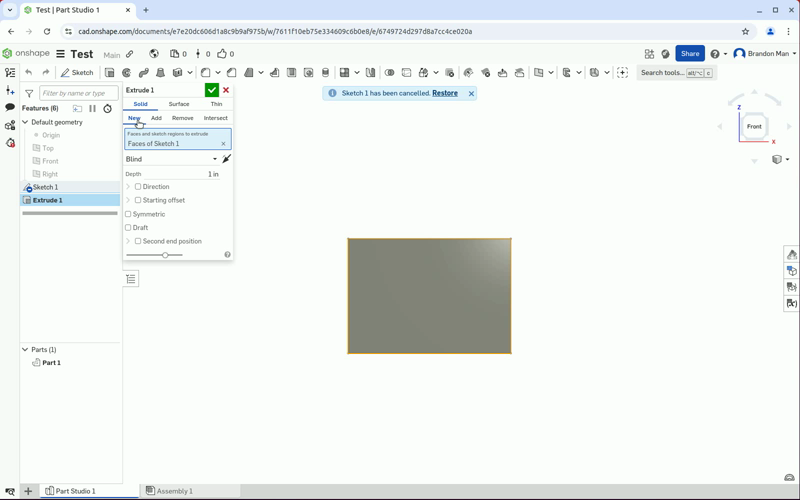
key(tab, 4)
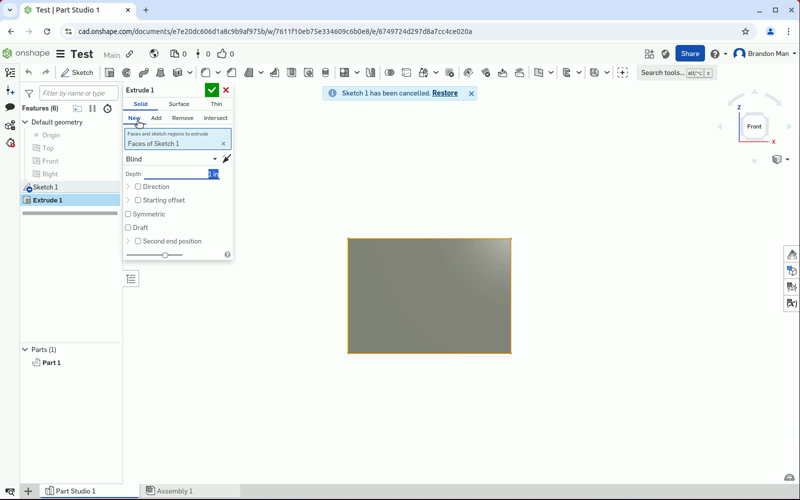
text(12.758)
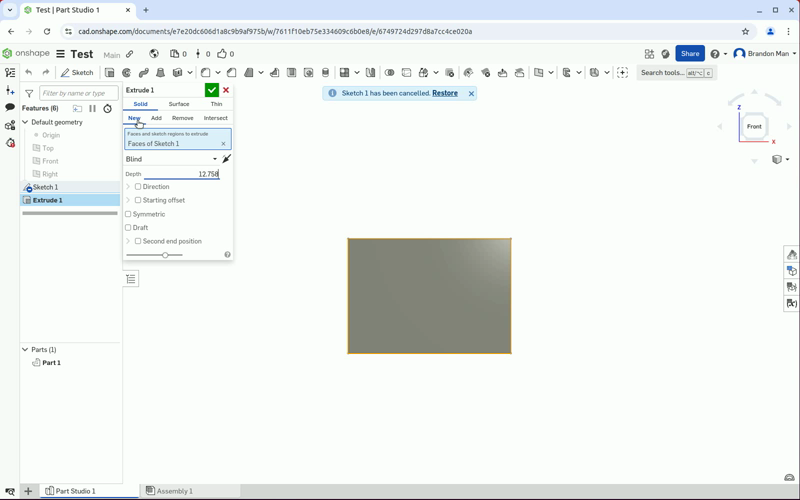
key(enter)
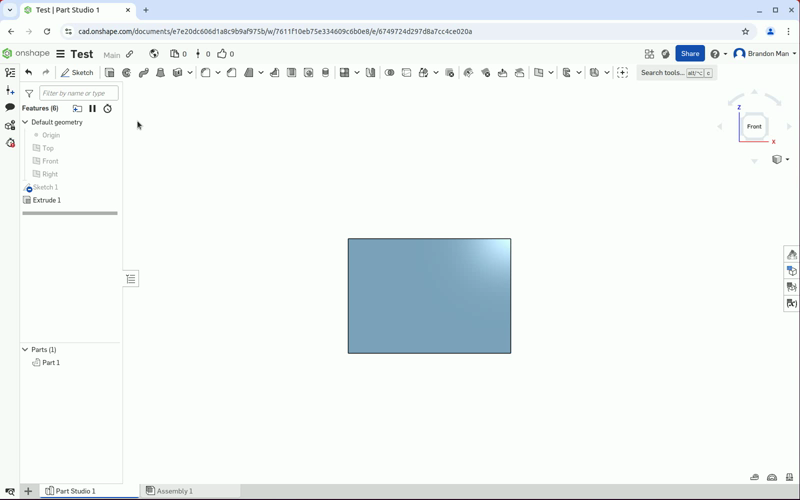
key(shift+h)
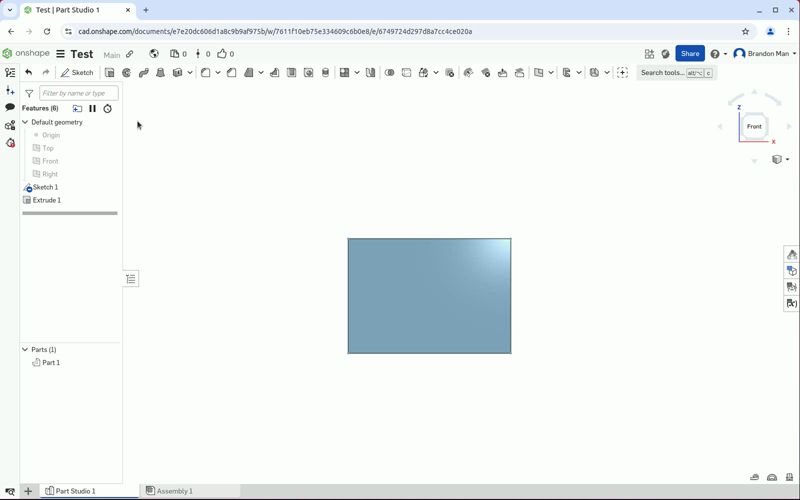
key(shift+h)
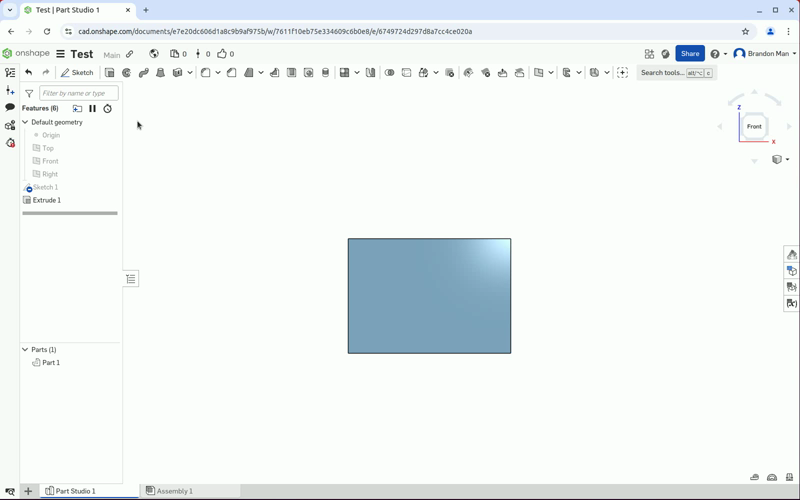
mouse_move(73, 189)
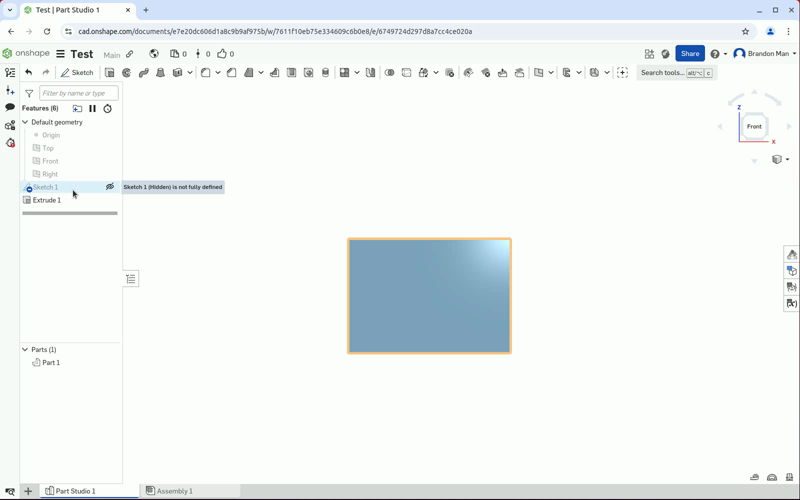
click(73, 189)
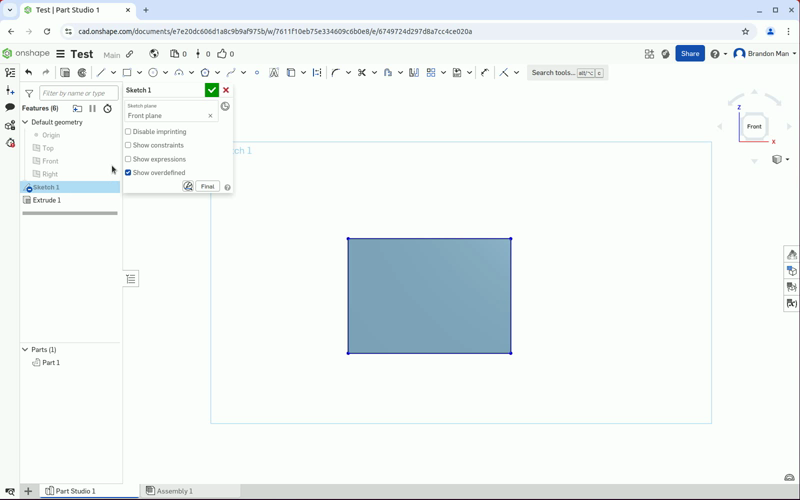
mouse_move(229, 92)
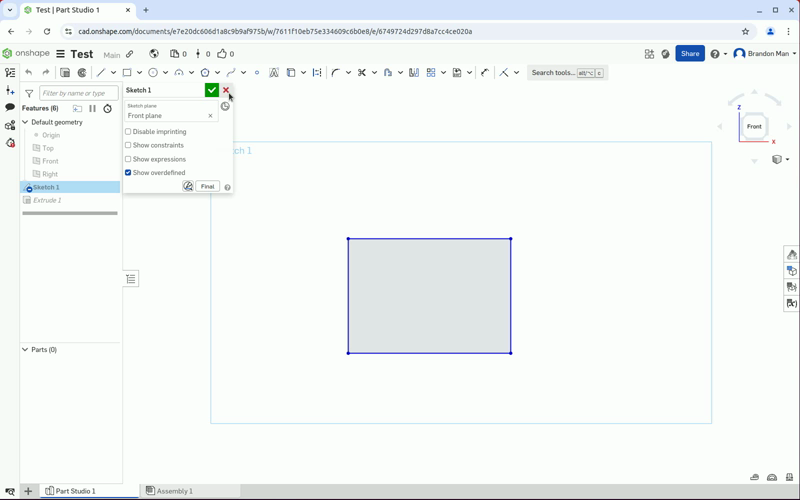
click(229, 92)
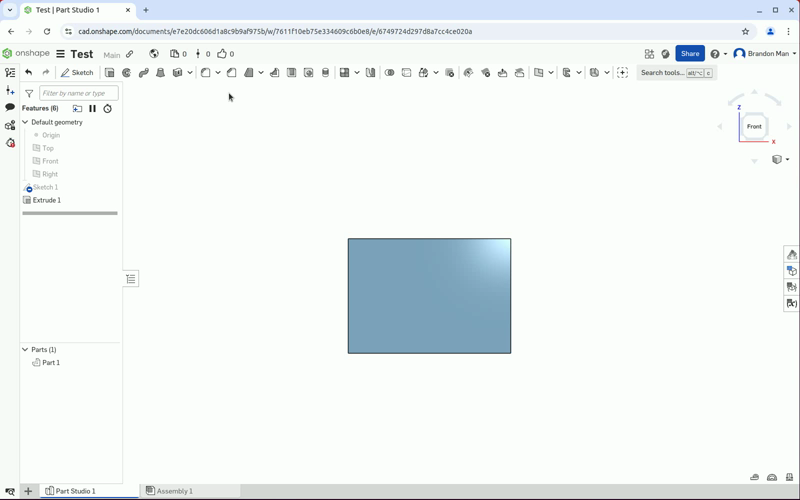
mouse_move(541, 75)
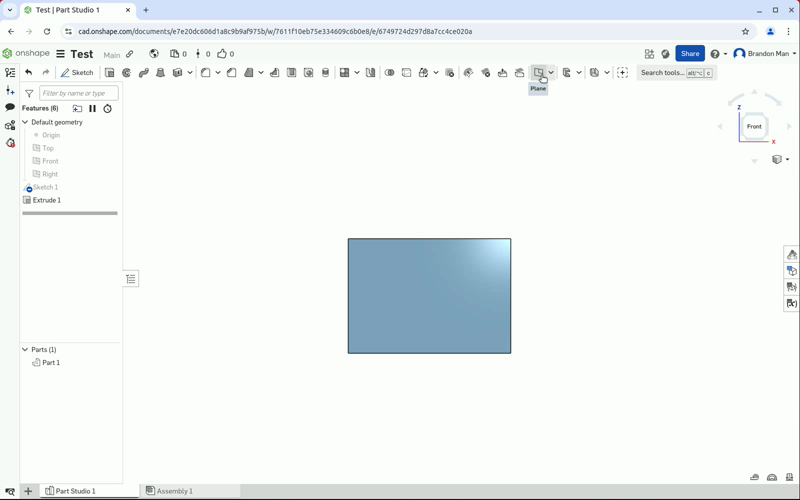
click(541, 75)
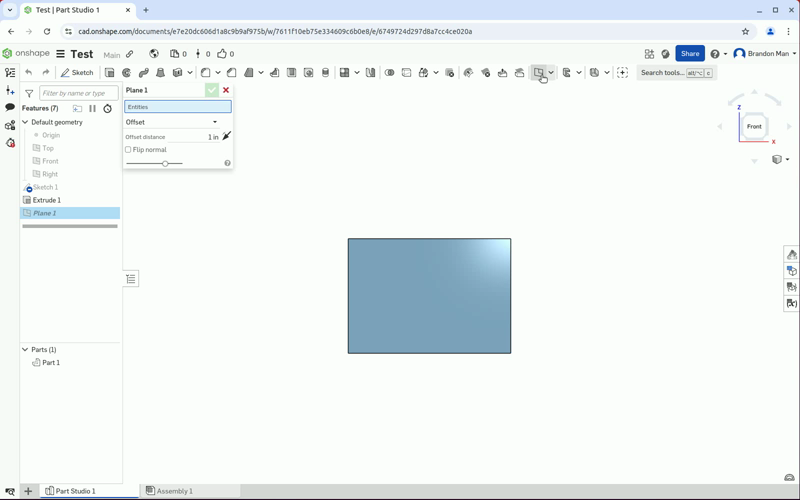
mouse_move(73, 163)
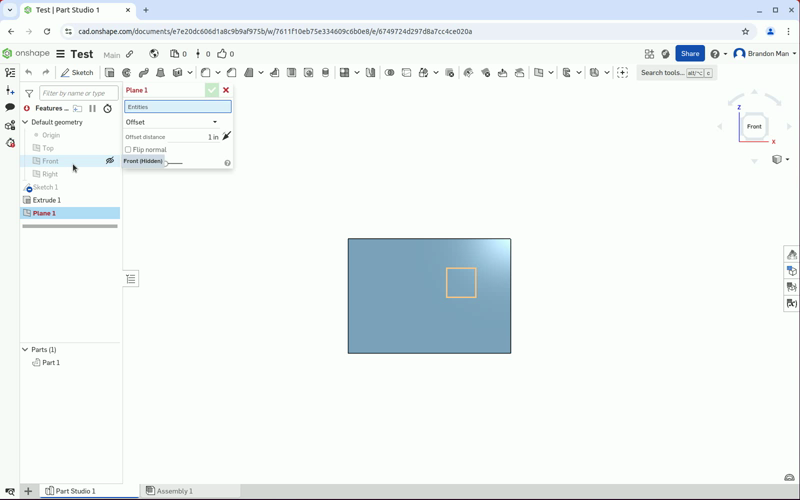
click(73, 163)
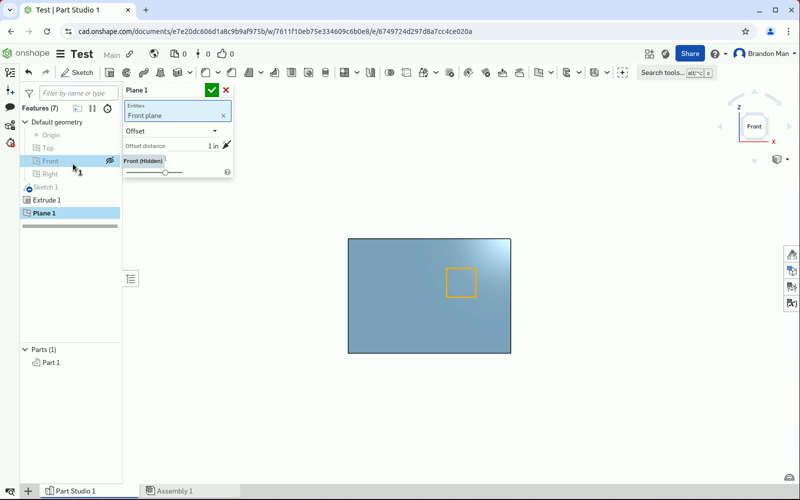
key(tab, 2)
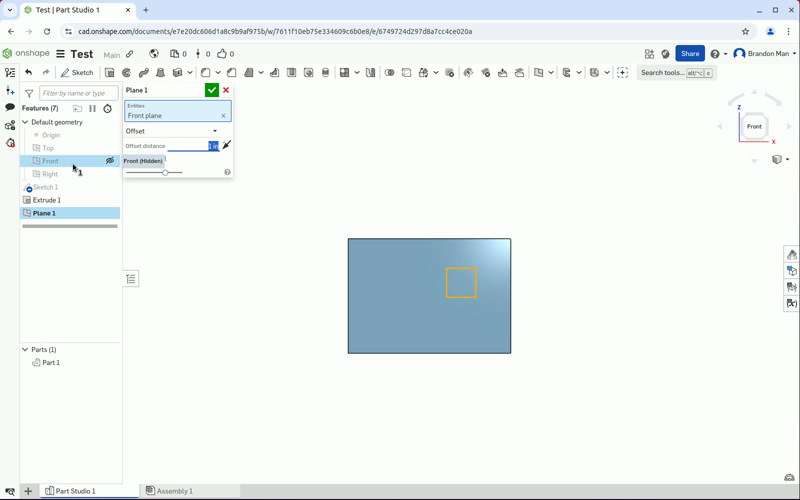
text(12.756)
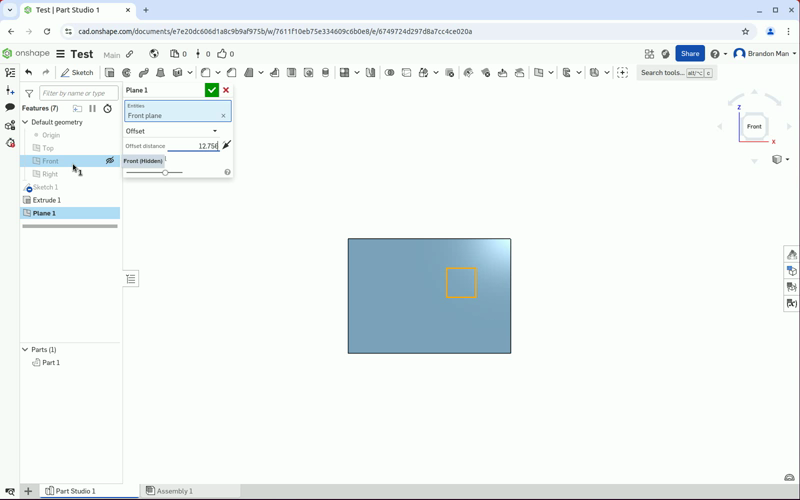
key(enter, 2)
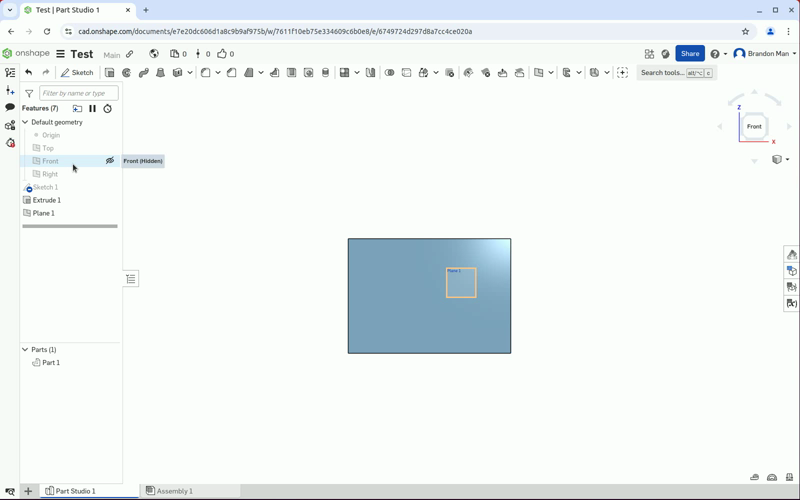
key(shift+s)
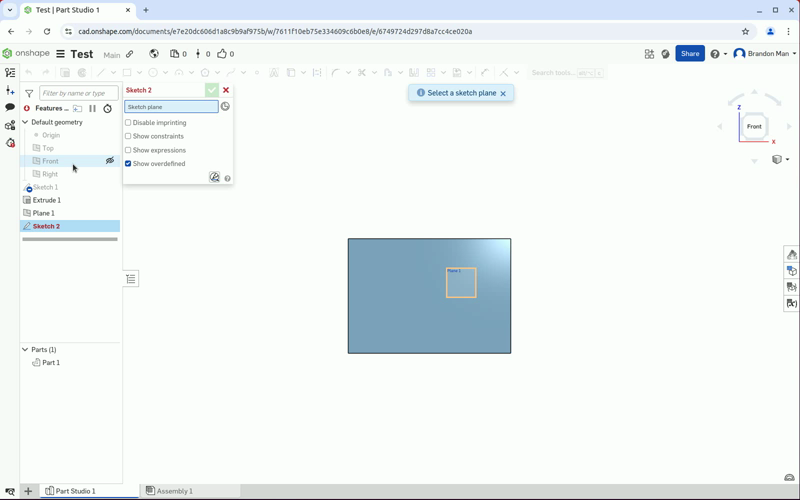
mouse_move(73, 215)
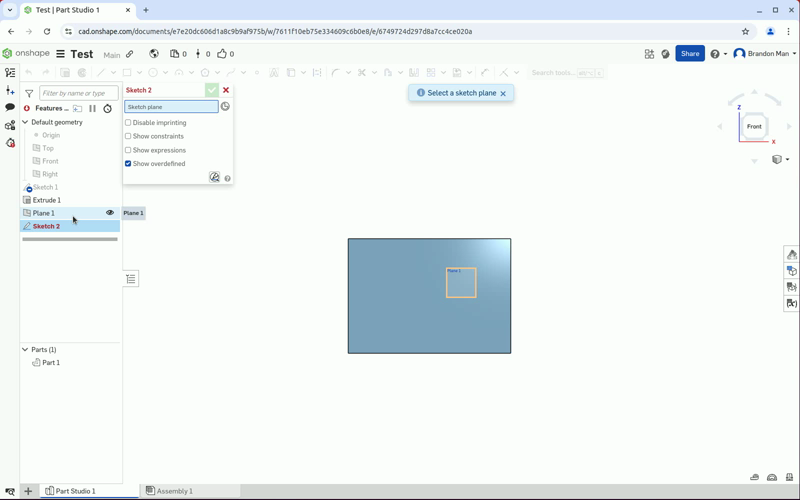
click(73, 215)
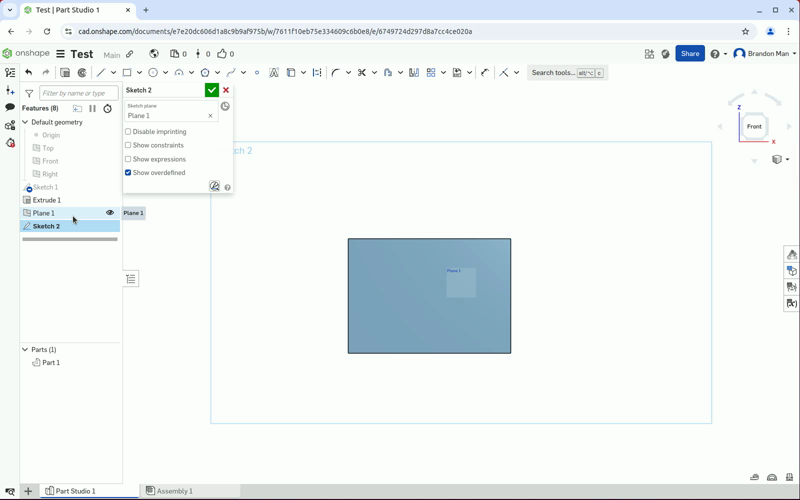
mouse_move(73, 352)
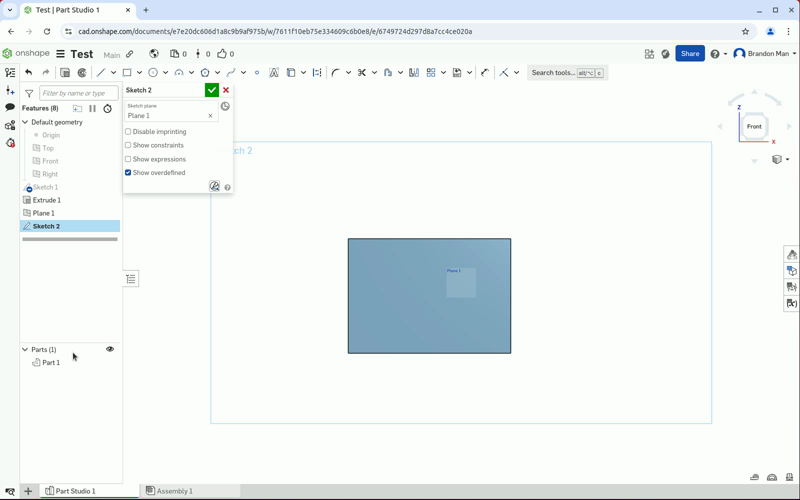
key(y)
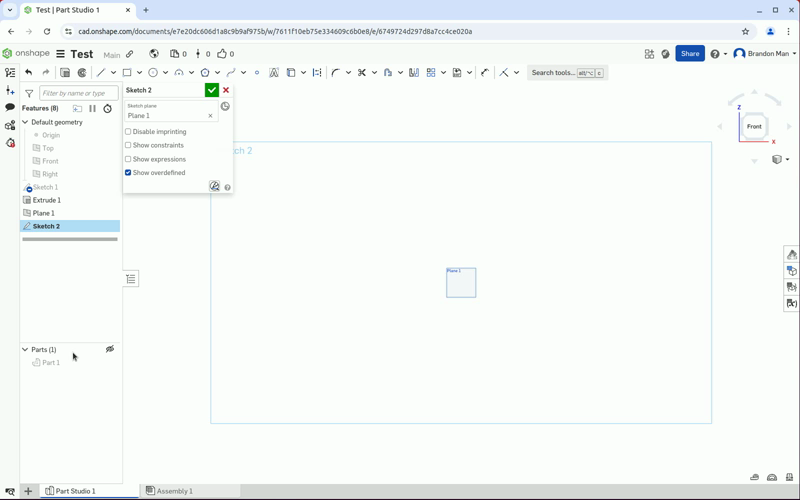
key(l)
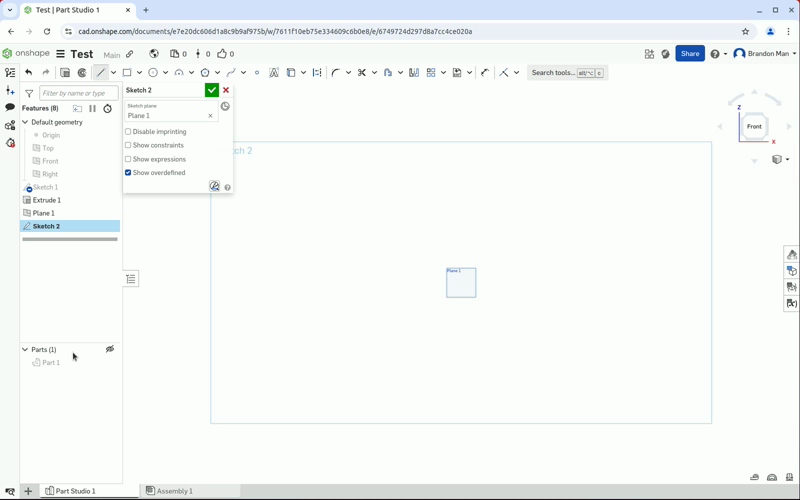
key_down(shift)
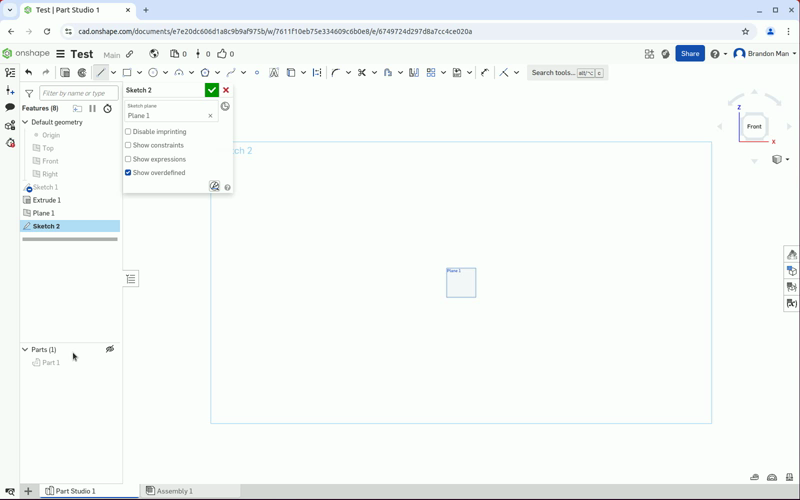
mouse_move(348, 328)
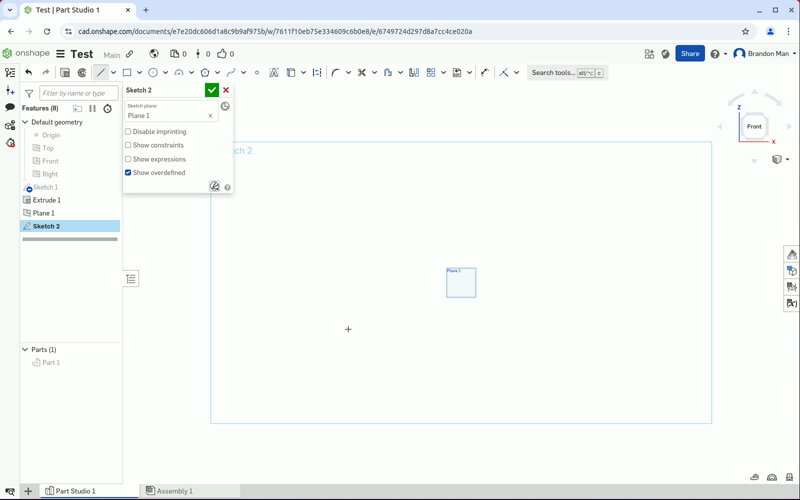
click(348, 328)
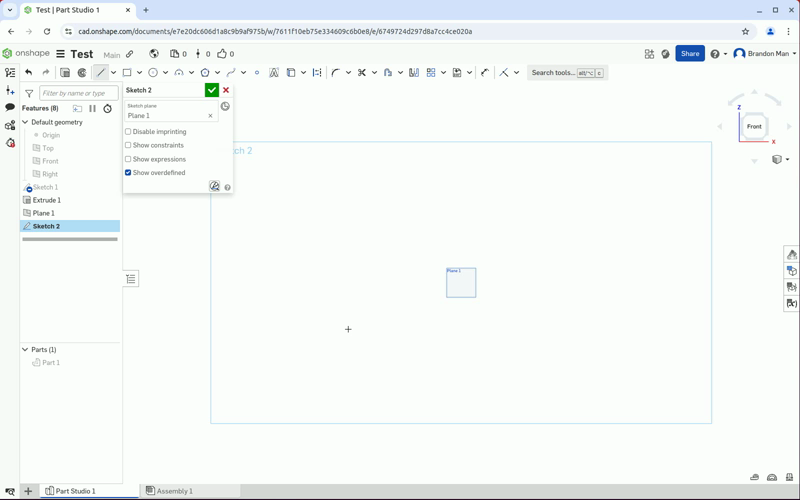
key_up(shift)
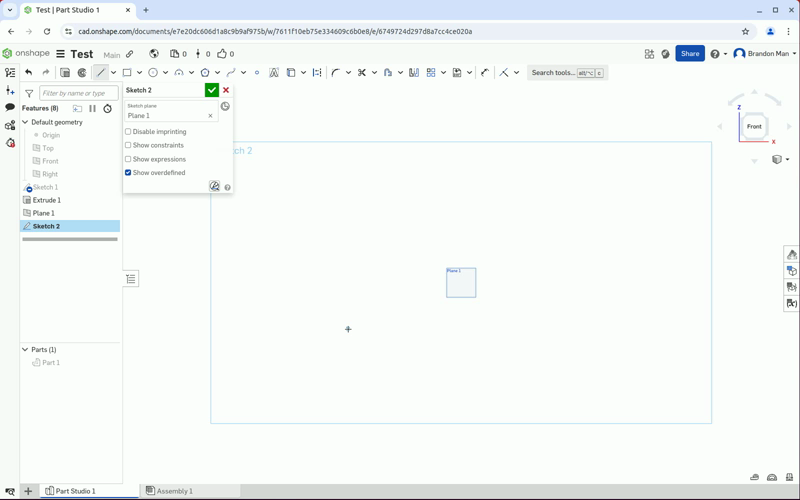
key_down(shift)
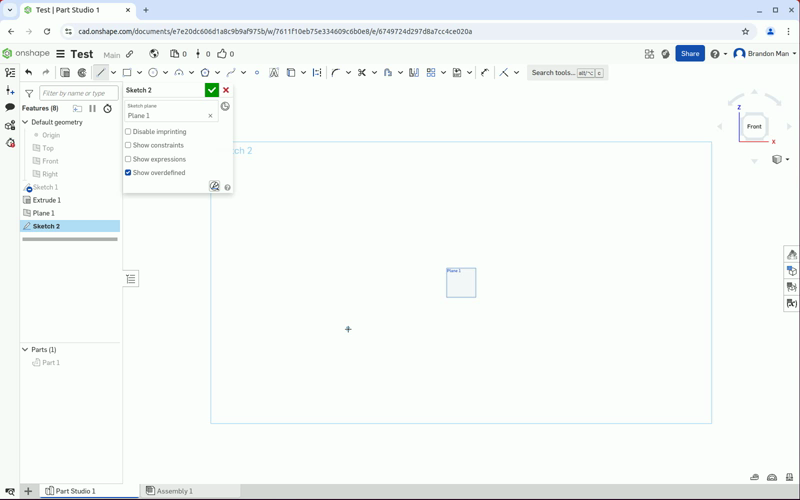
mouse_move(510, 328)
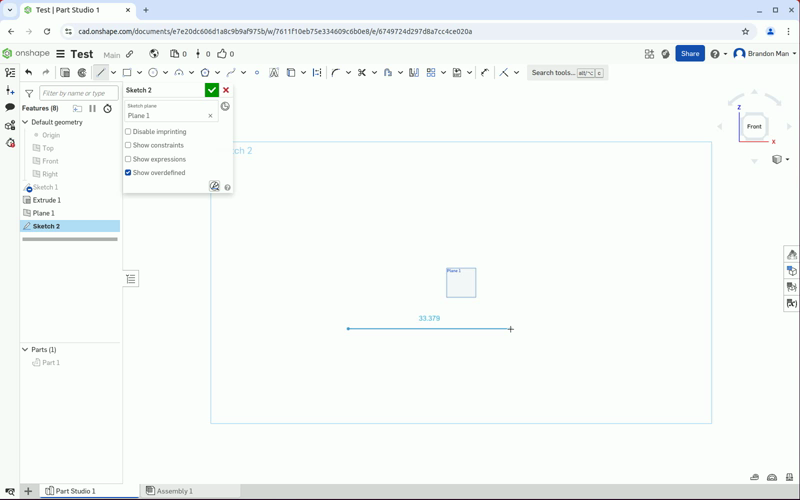
click(510, 328)
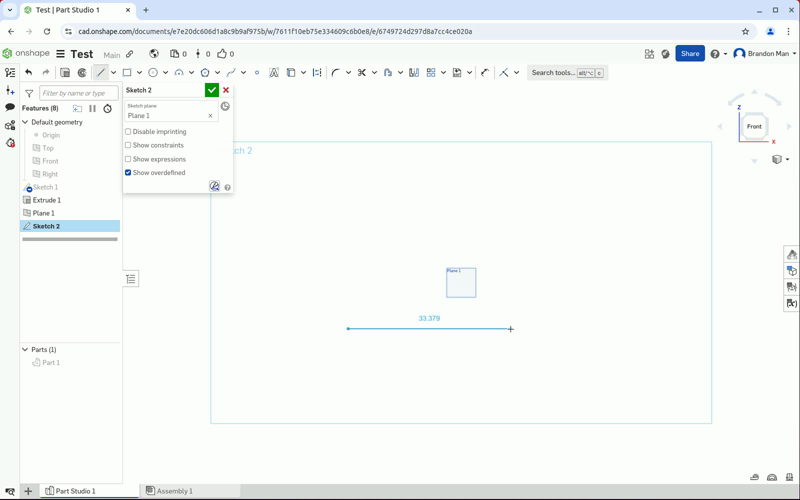
key_up(shift)
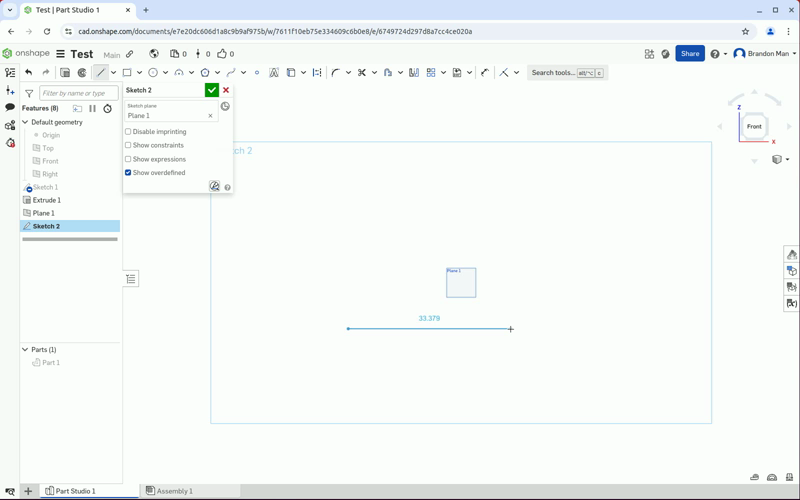
key_down(shift)
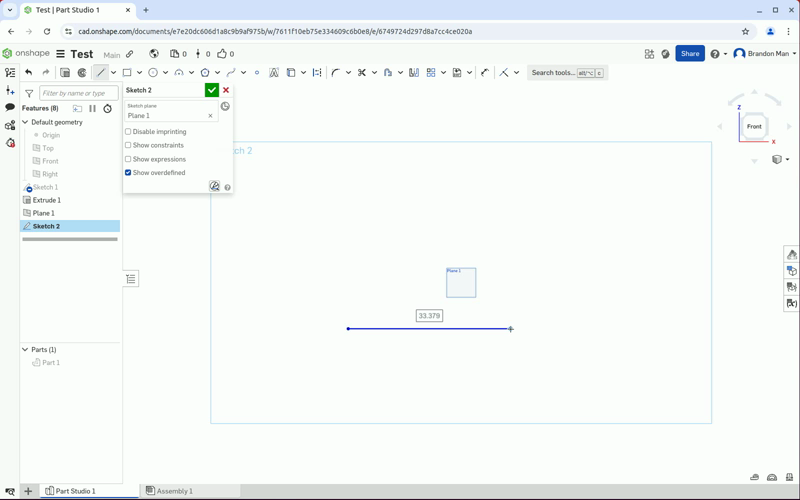
mouse_move(510, 238)
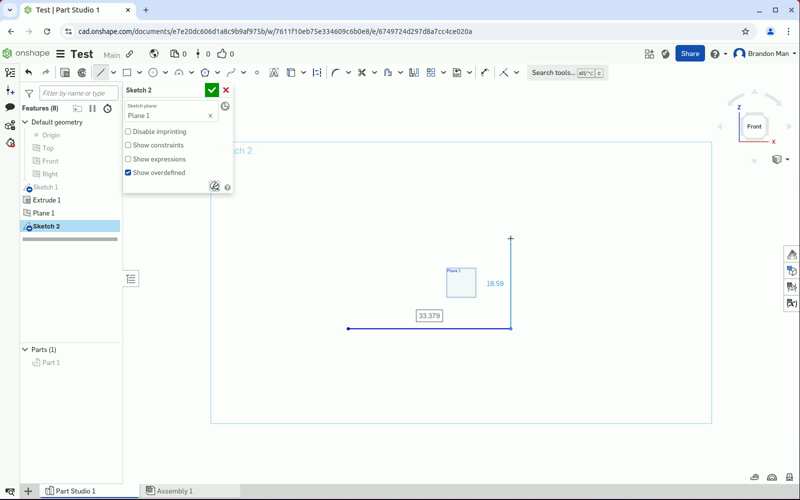
click(510, 238)
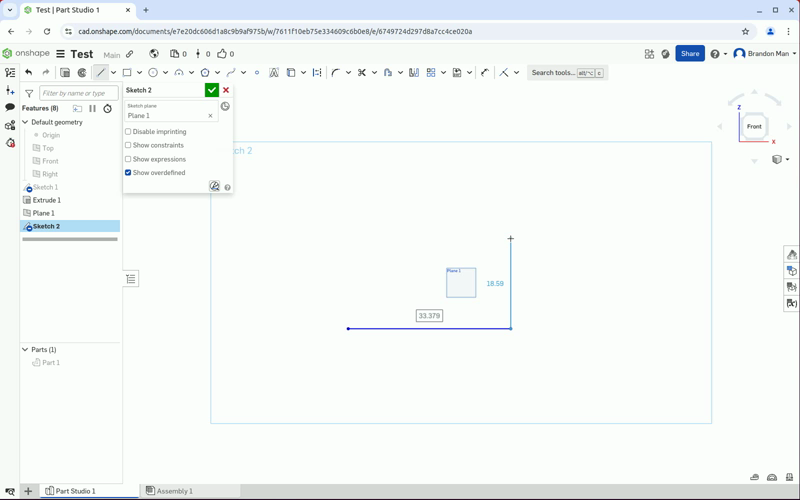
key_up(shift)
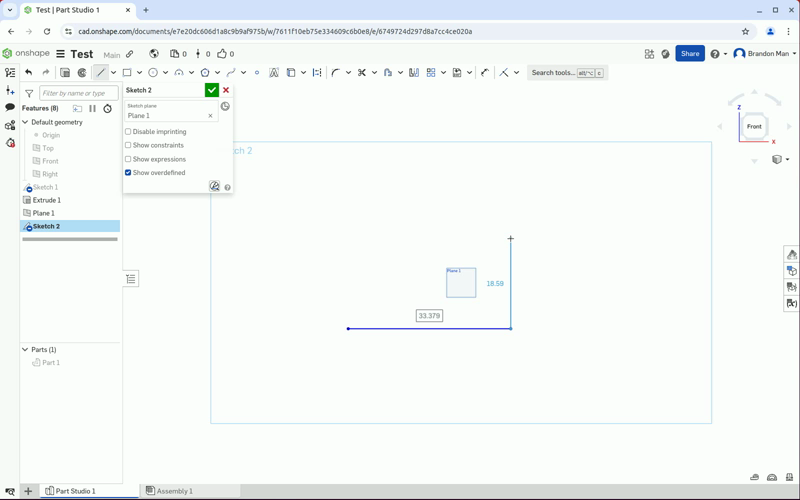
key_down(shift)
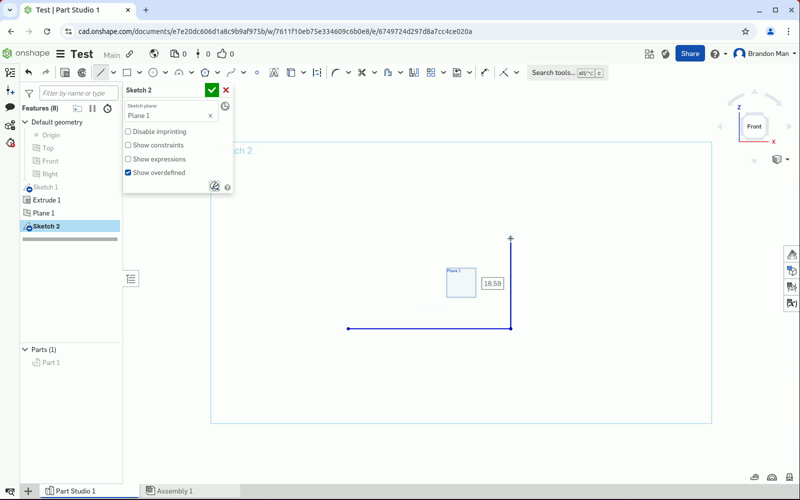
mouse_move(348, 238)
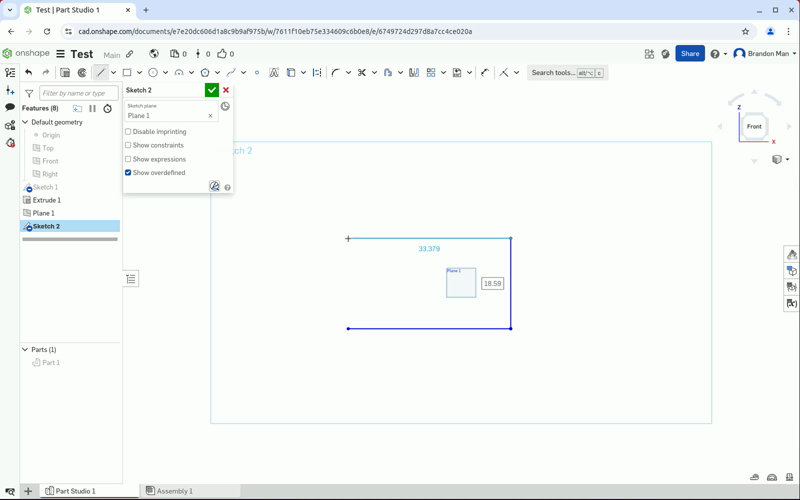
click(348, 238)
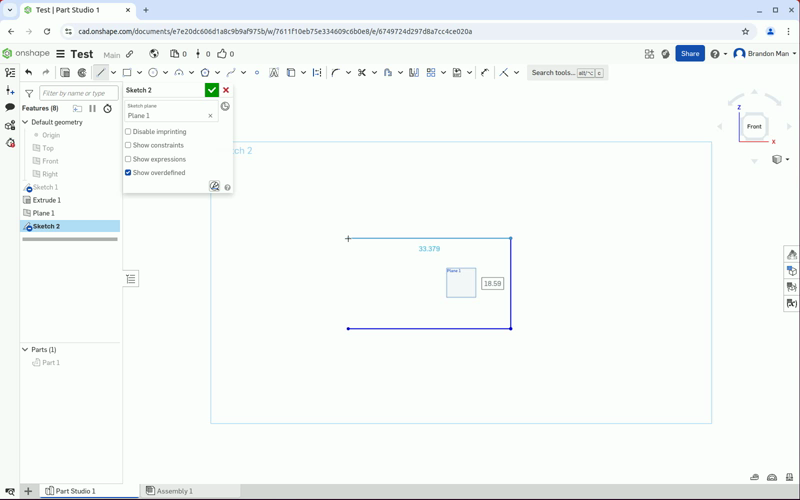
key_up(shift)
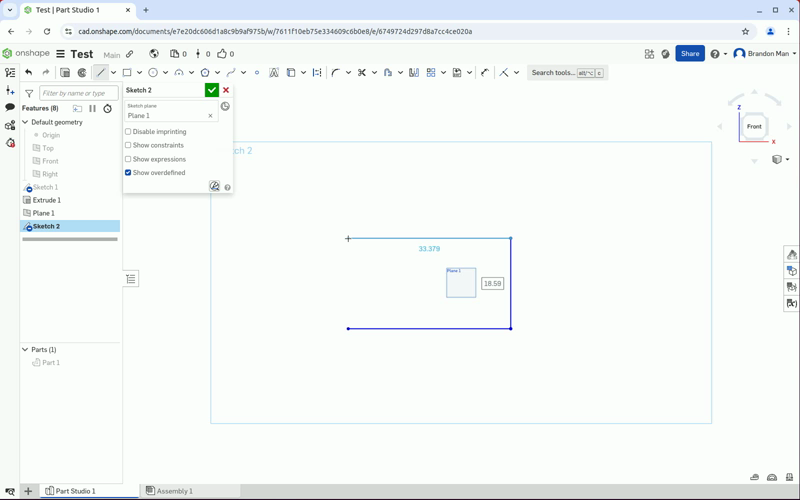
key_down(shift)
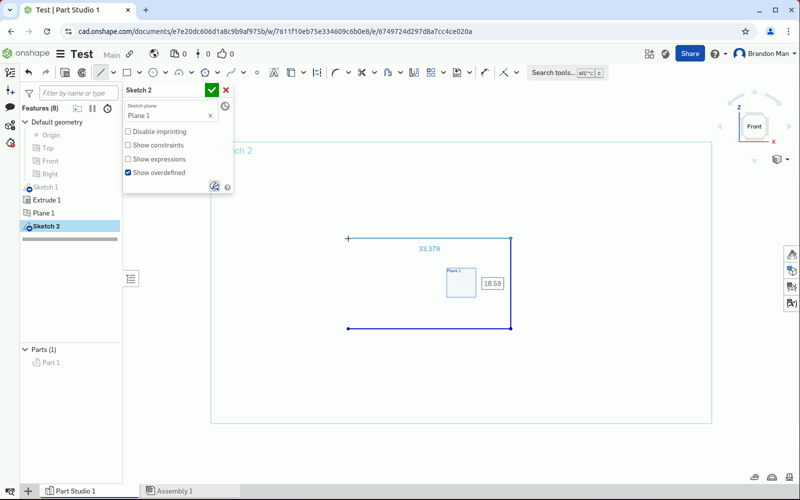
mouse_move(348, 328)
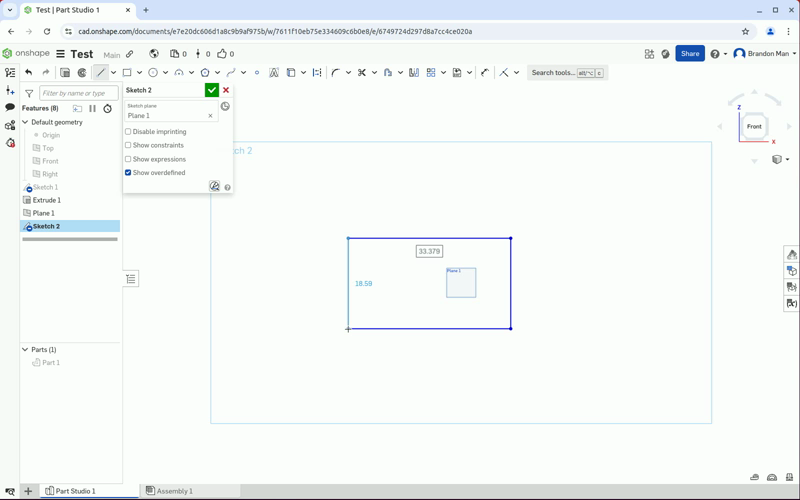
key_up(shift)
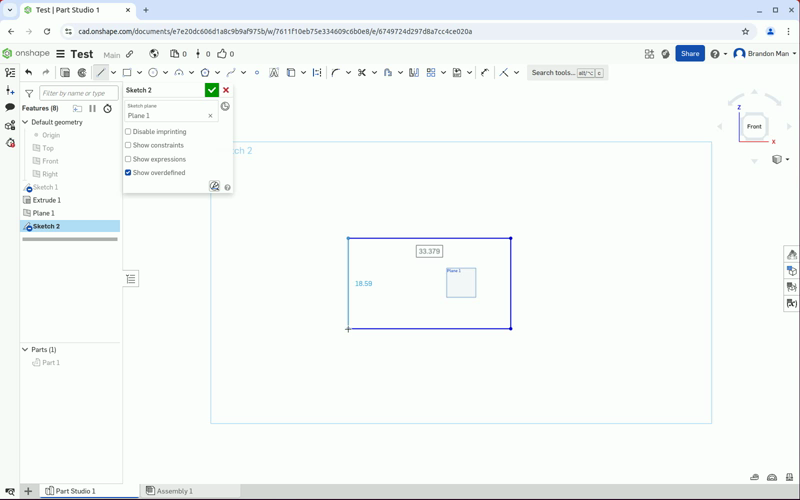
click(348, 328)
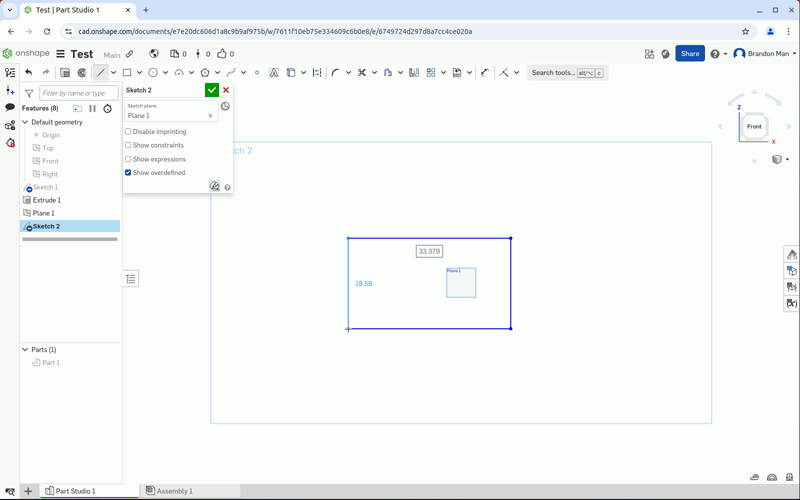
key(esc)
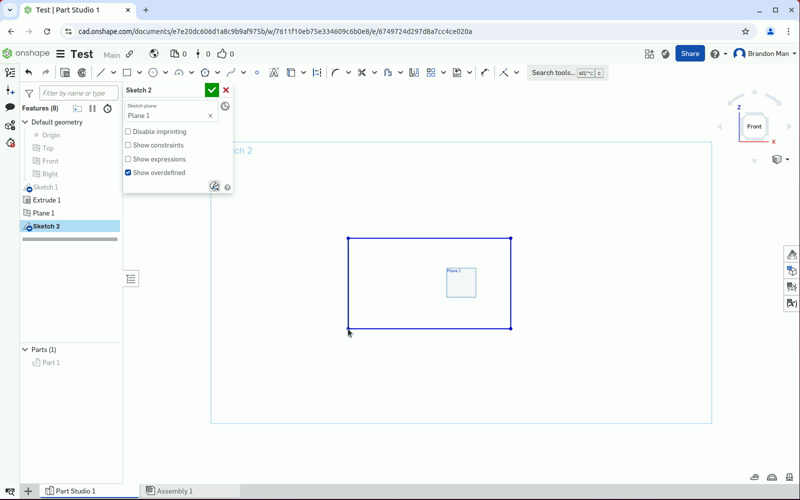
mouse_move(414, 255)
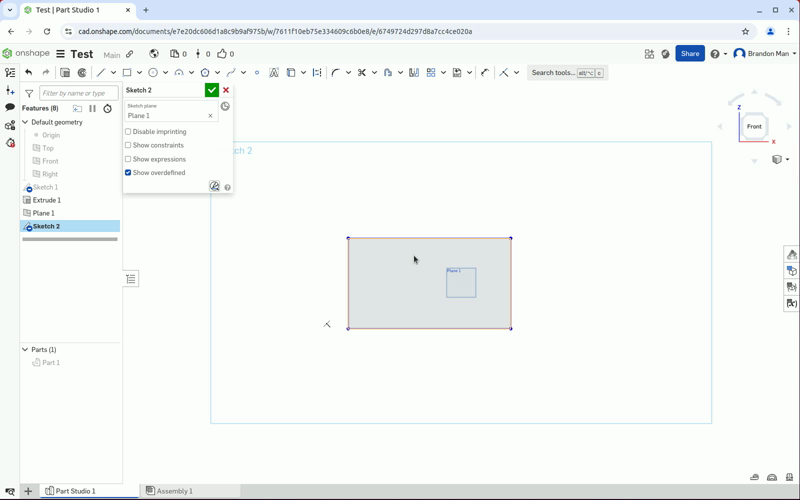
click(414, 255)
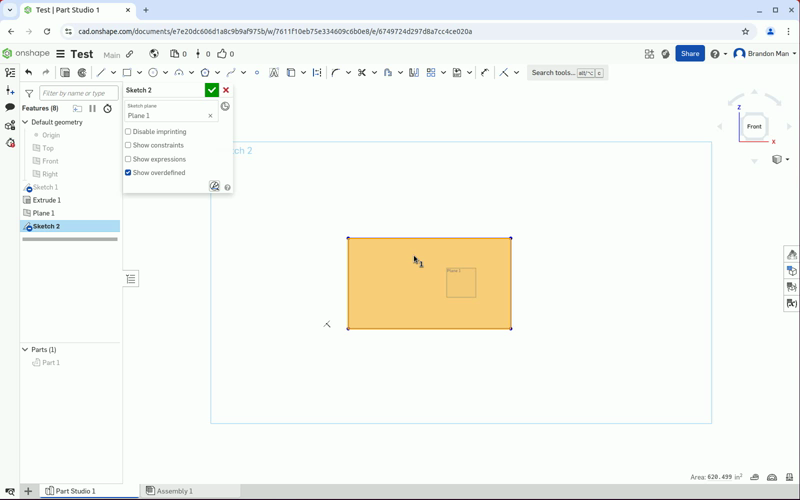
mouse_move(73, 352)
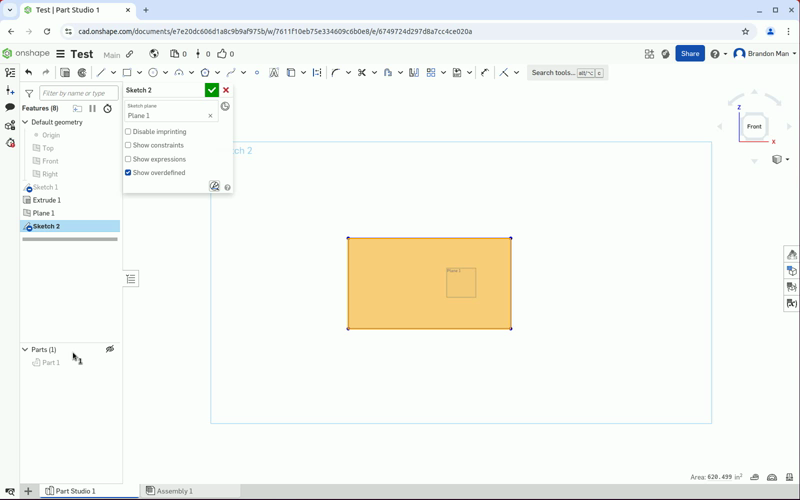
key(shift+y)
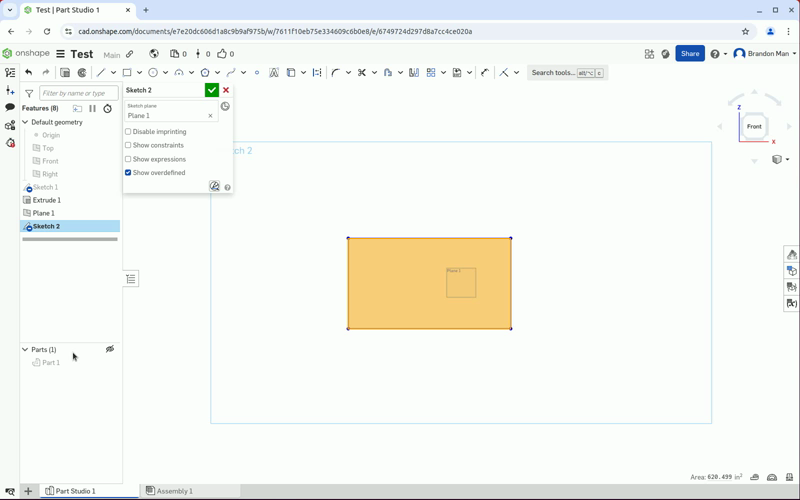
key(shift+e)
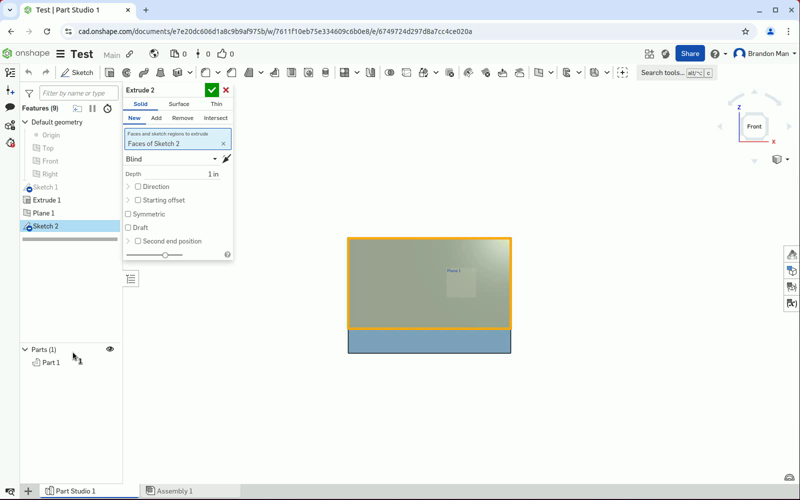
mouse_move(143, 106)
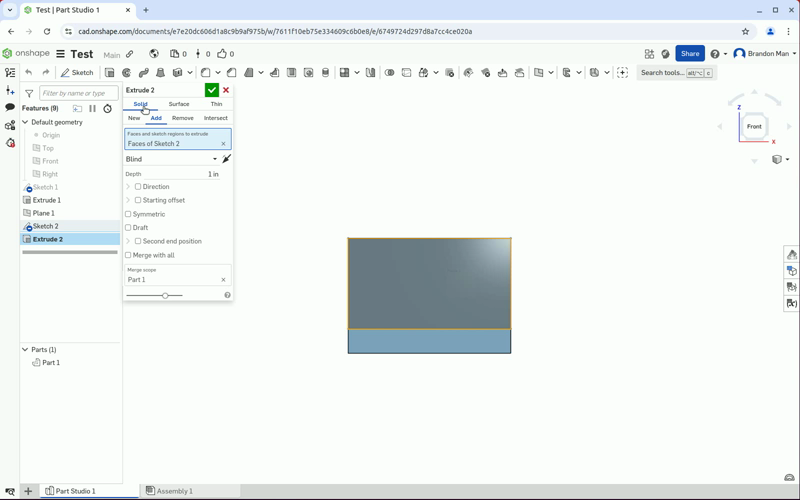
click(143, 106)
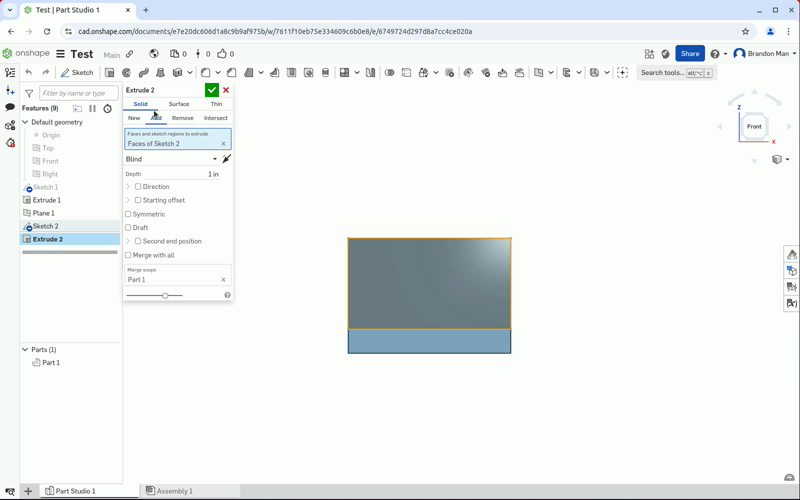
mouse_move(186, 120)
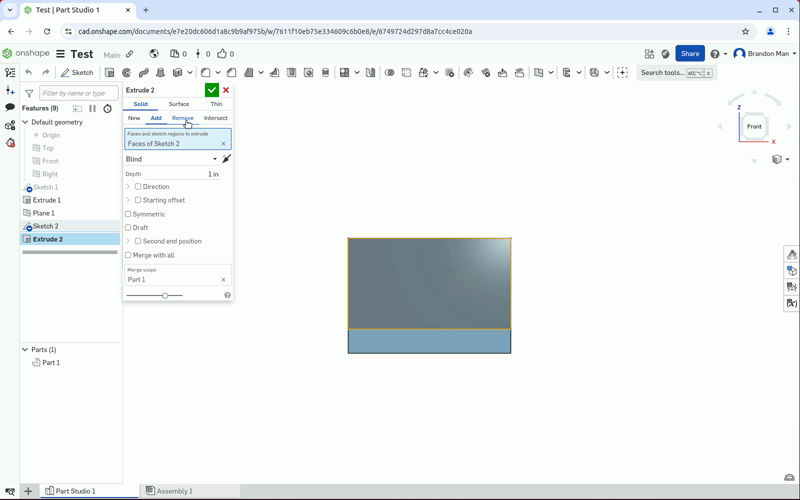
click(186, 120)
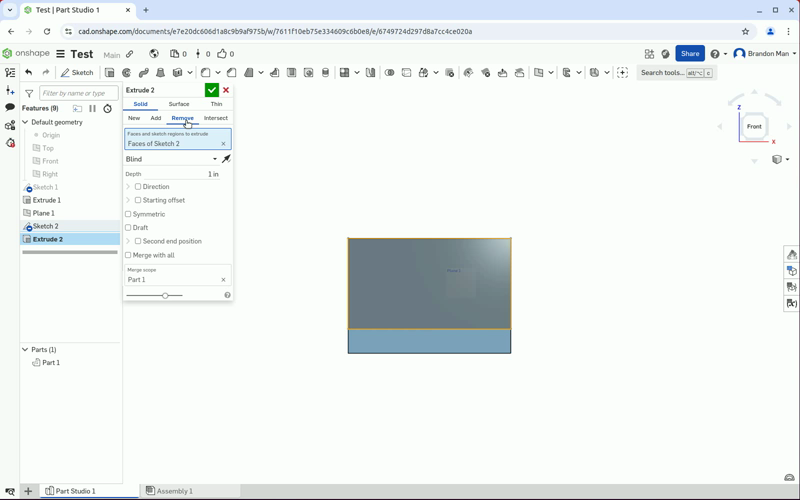
key(tab, 4)
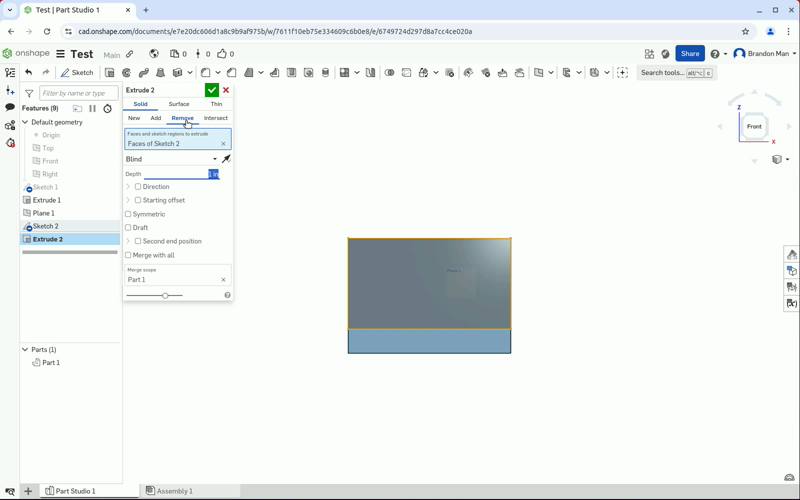
text(2.889)
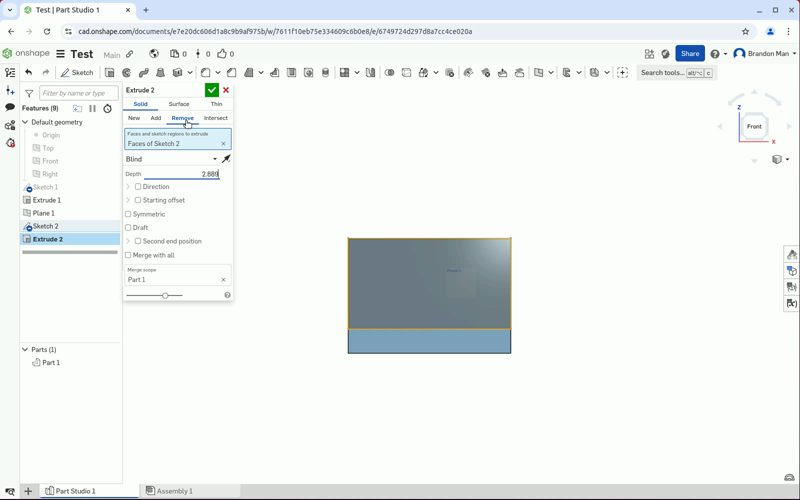
key(tab, 6)
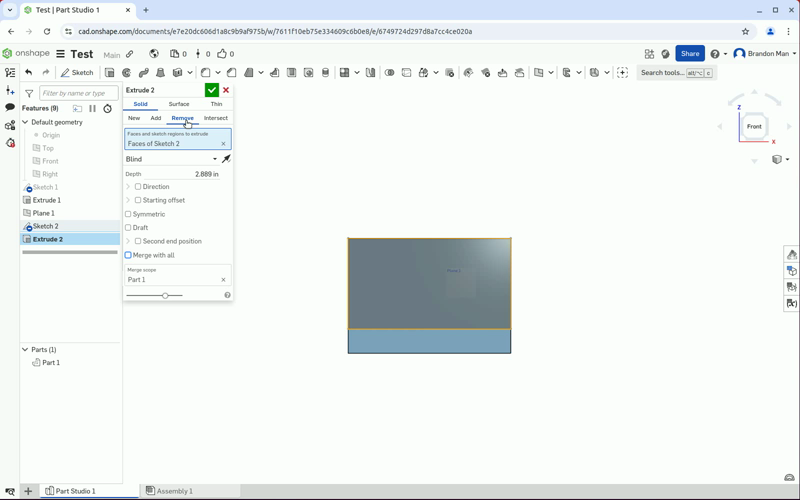
key(space)
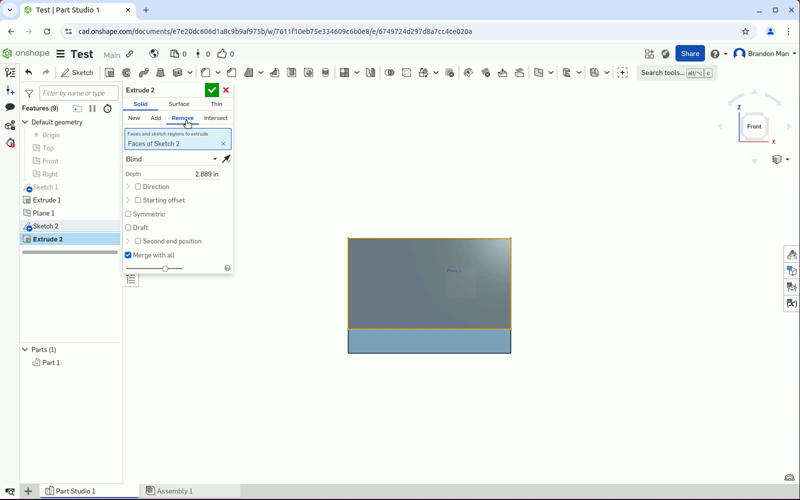
key(enter)
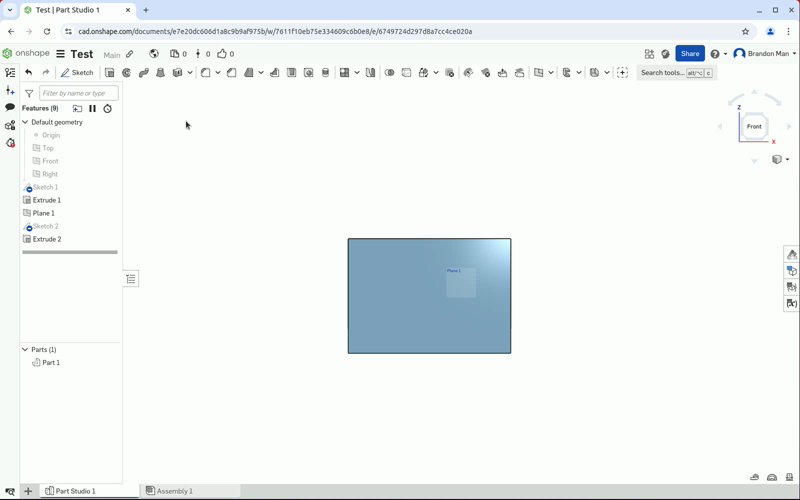
key(shift+h)
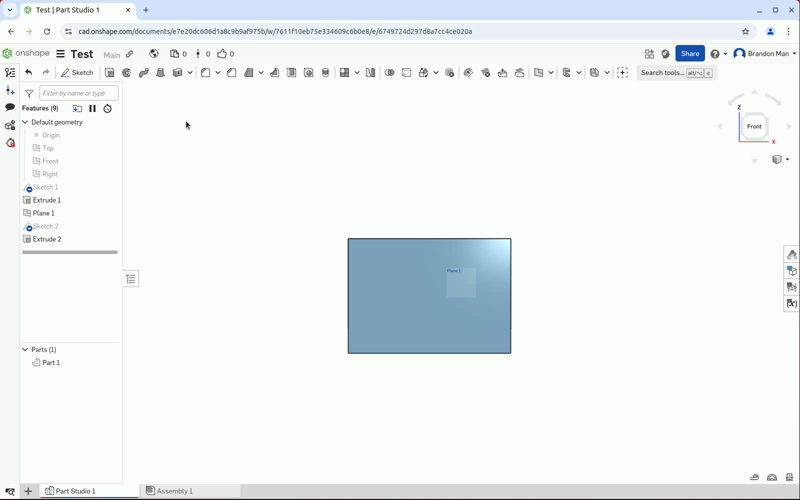
key(shift+h)
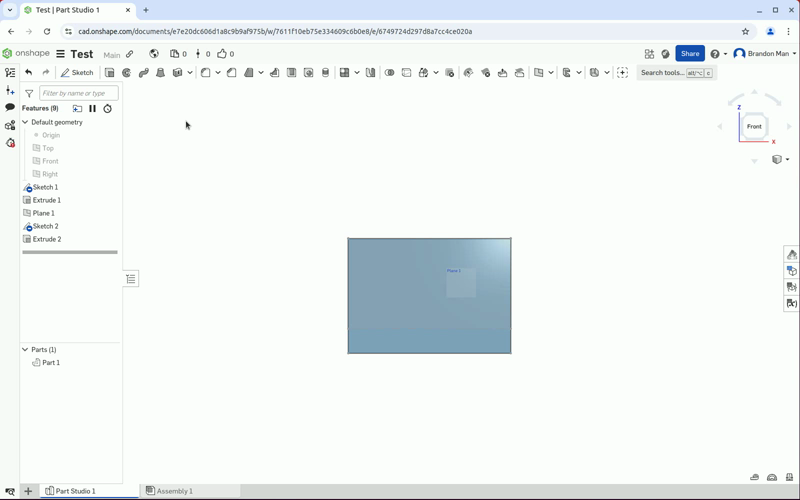
key(shift+7)
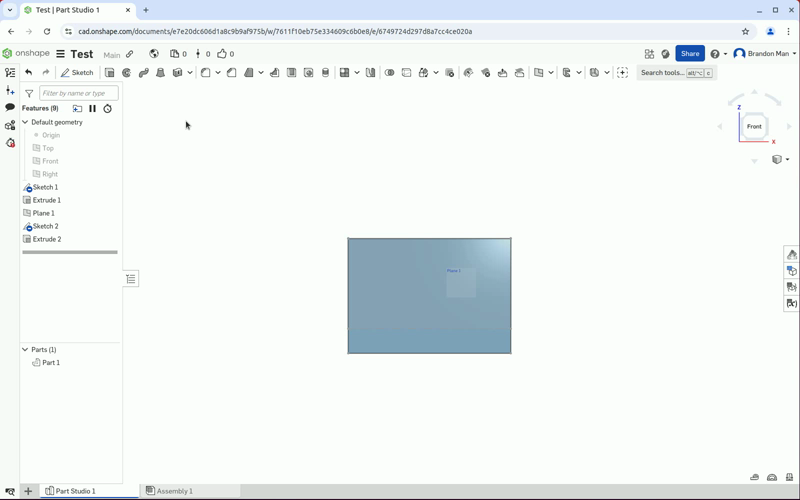
key(left, 2)
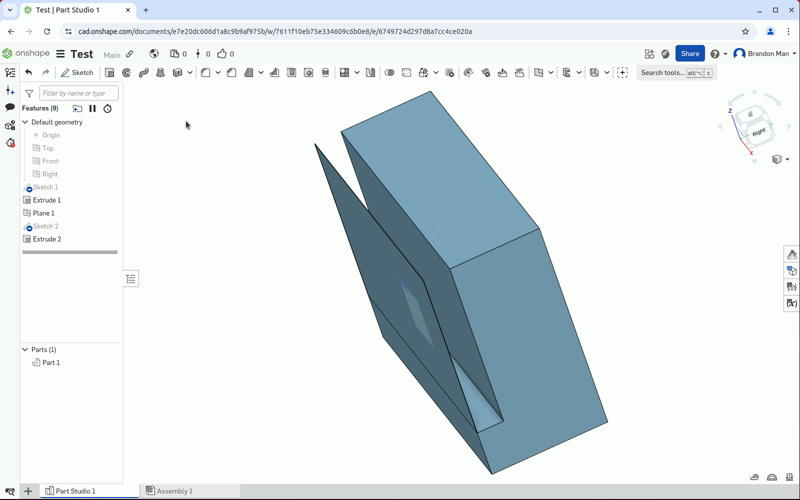
key(down, 2)
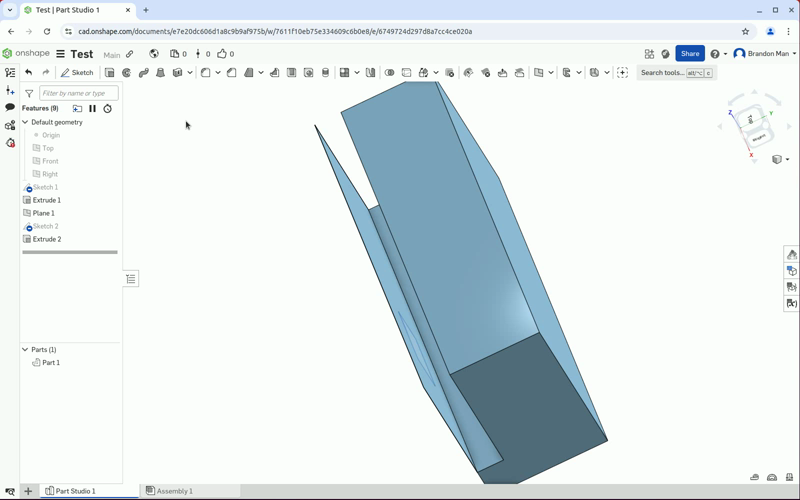
key(up, 2)
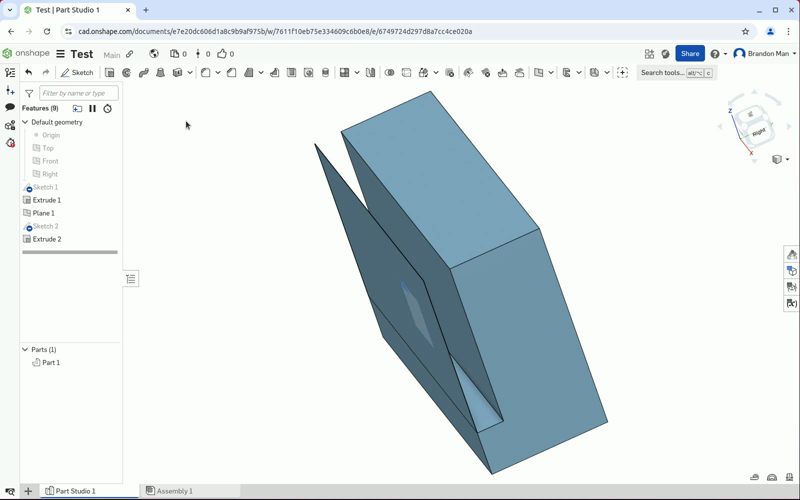
key(right, 2)
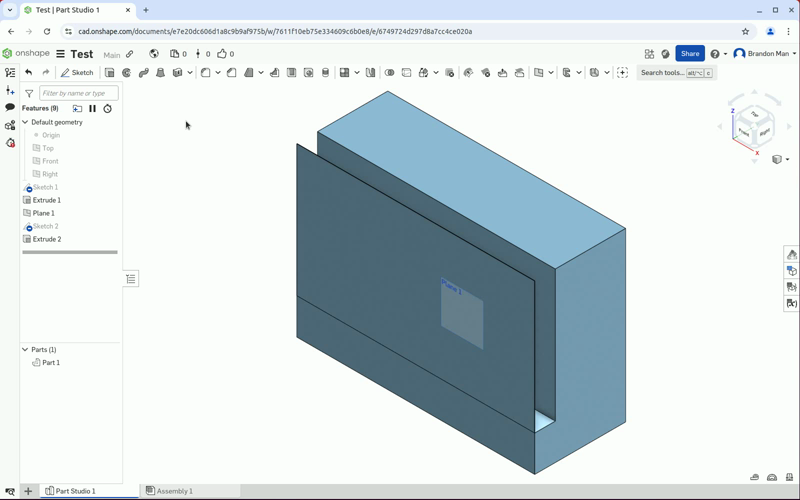
mouse_move(73, 189)
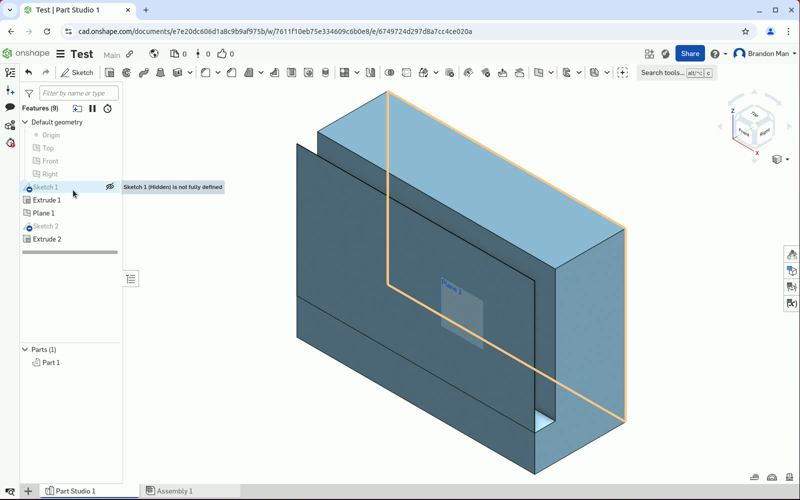
click(73, 189)